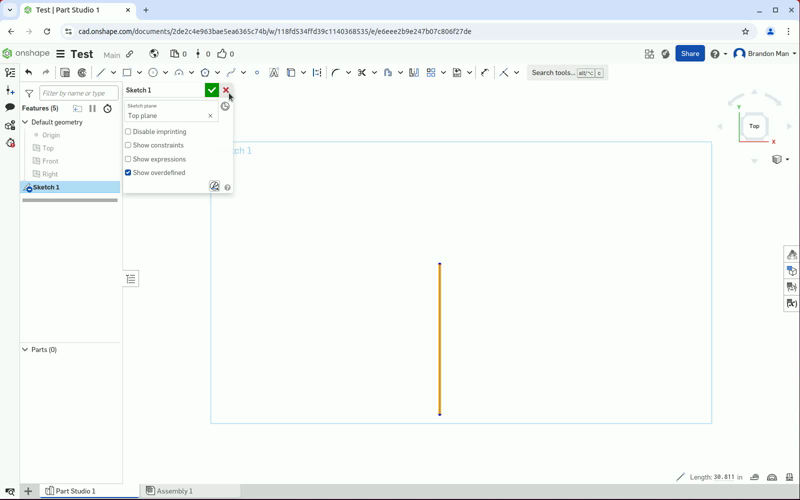
key(shift+h)
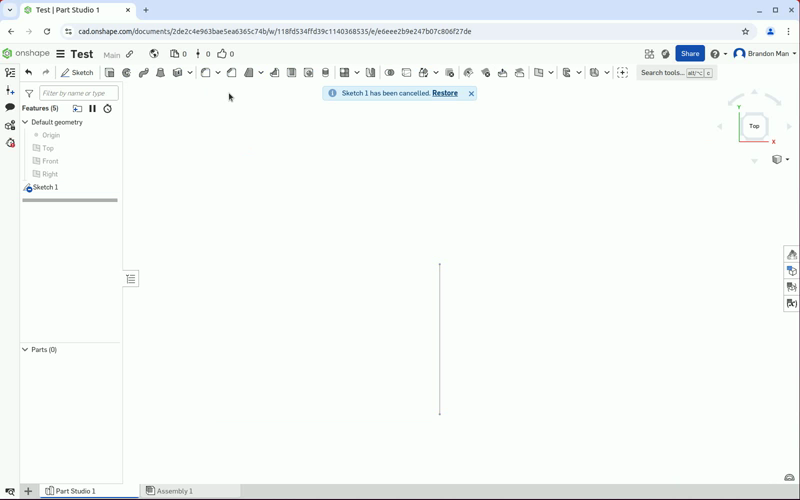
key(shift+s)
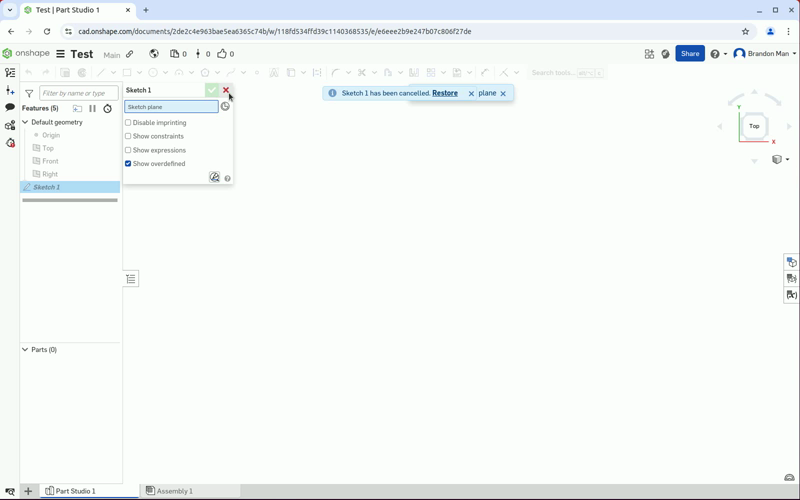
mouse_move(73, 150)
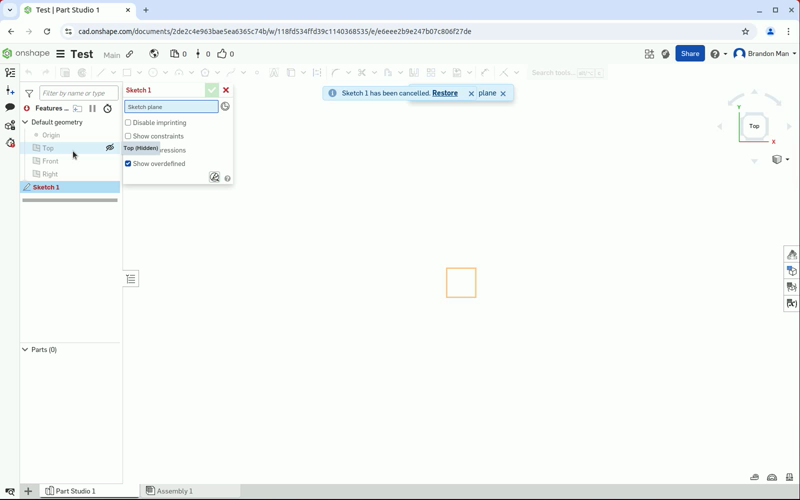
click(73, 150)
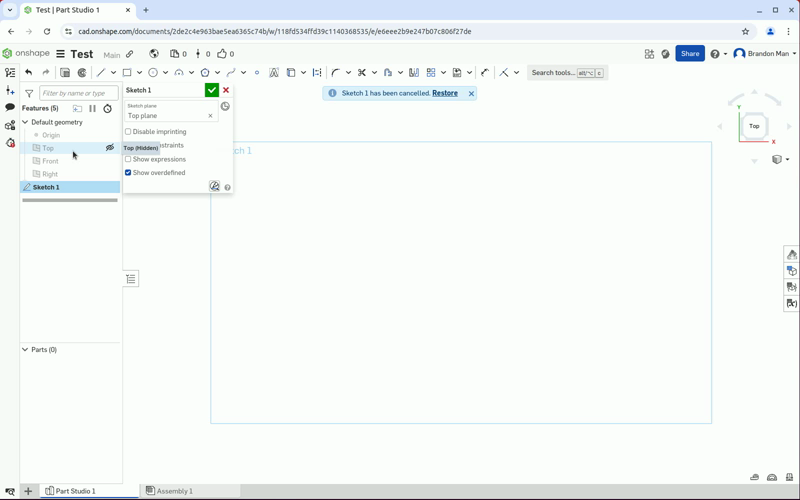
mouse_move(73, 352)
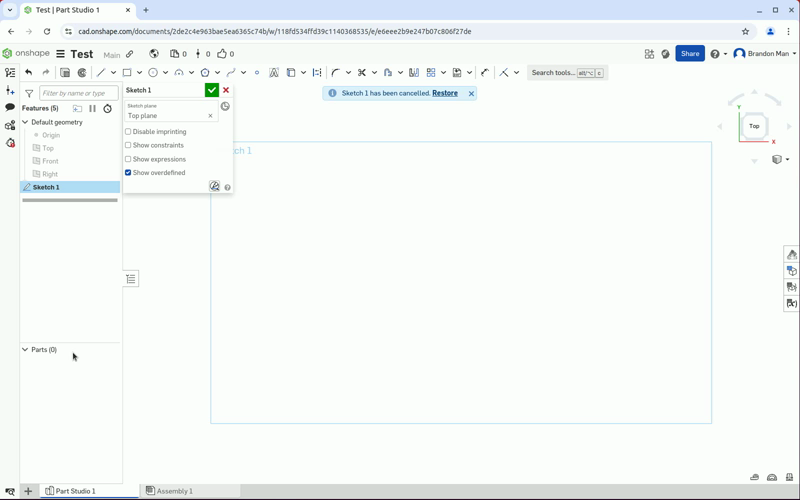
key(y)
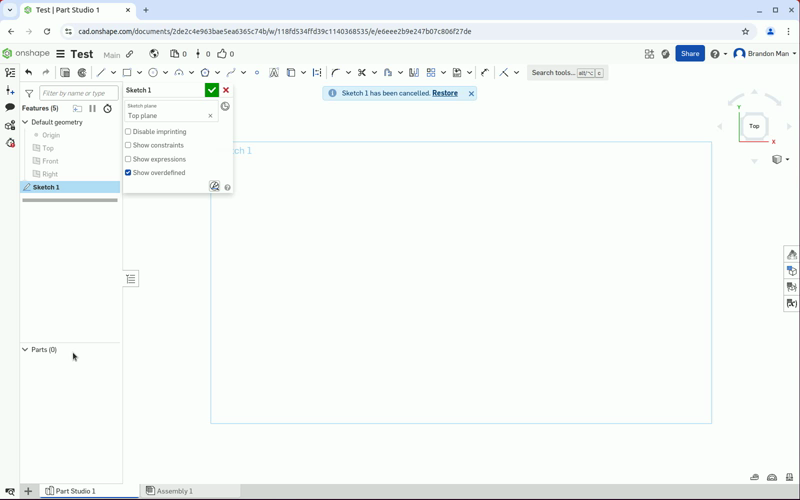
key(l)
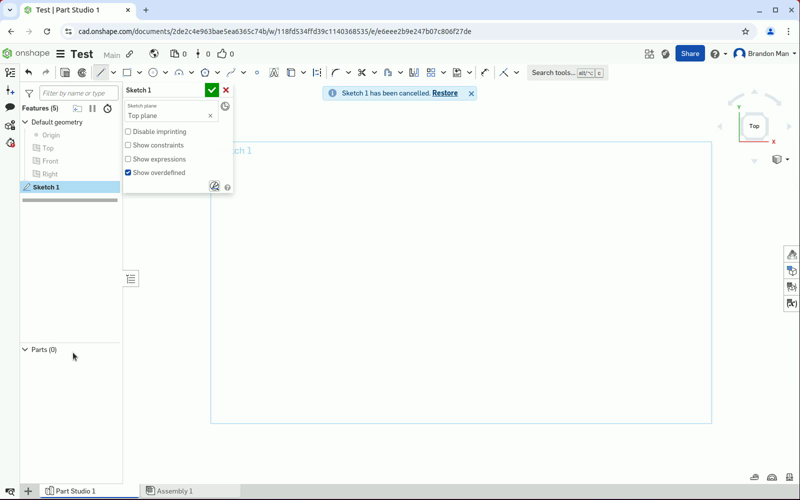
key_down(shift)
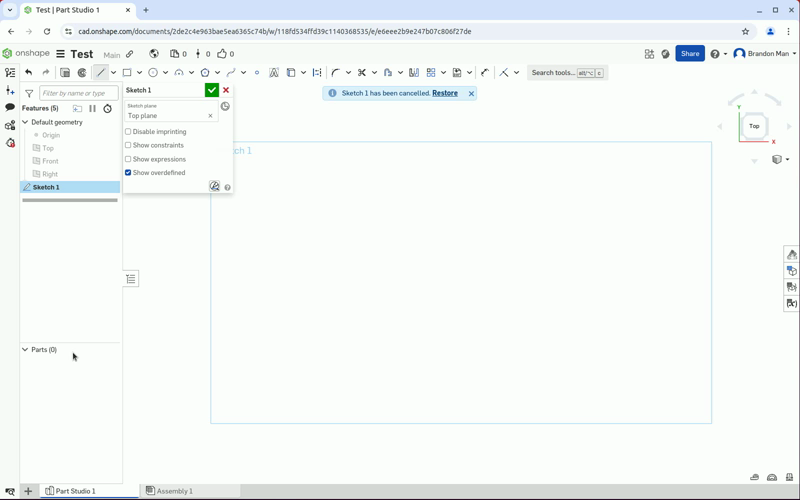
mouse_move(460, 282)
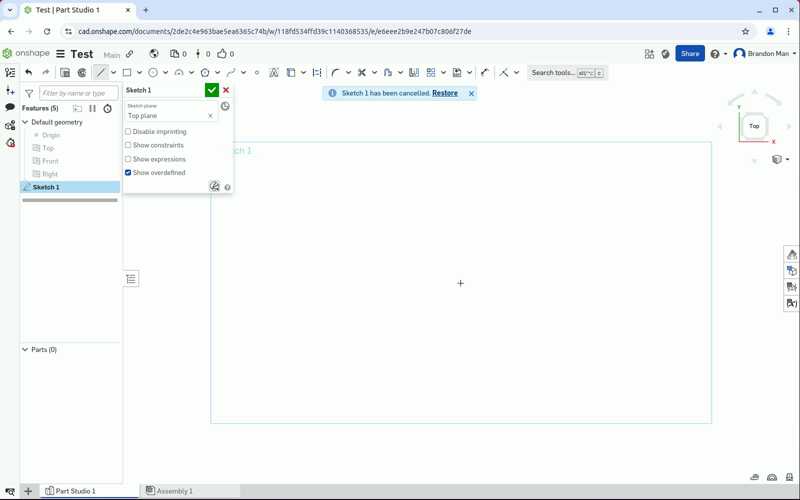
click(460, 282)
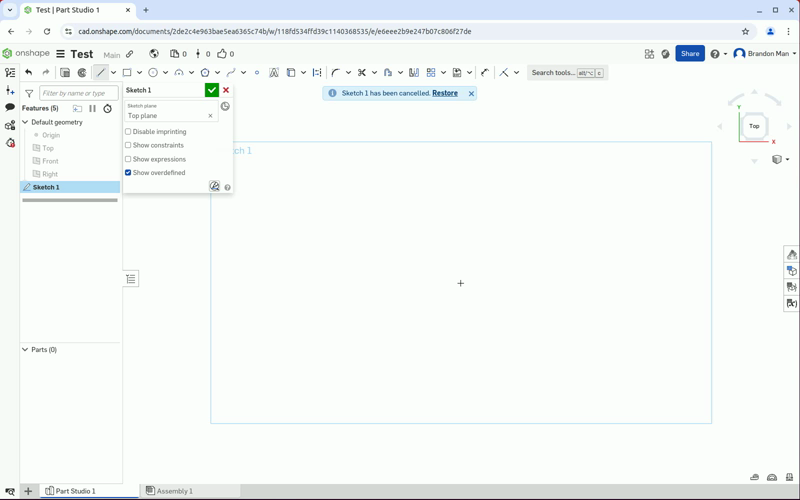
key_up(shift)
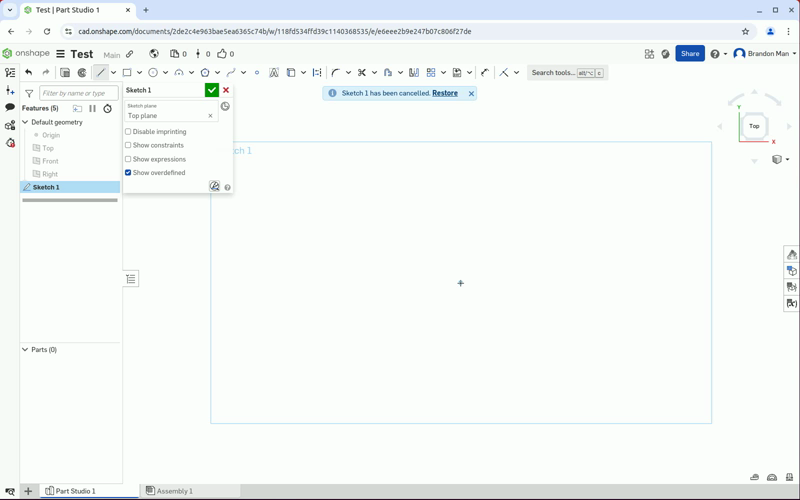
key_down(shift)
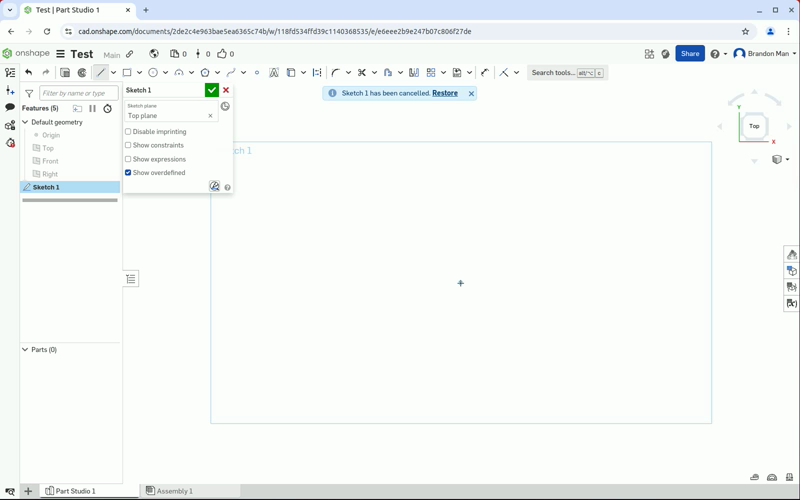
mouse_move(535, 282)
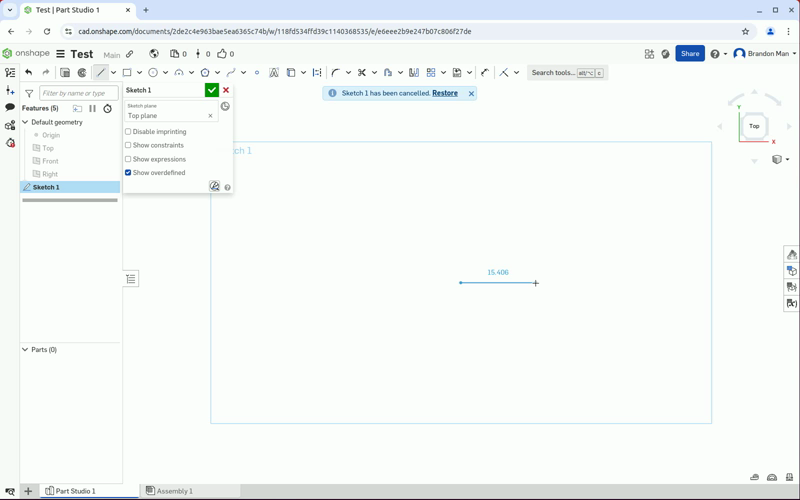
click(535, 282)
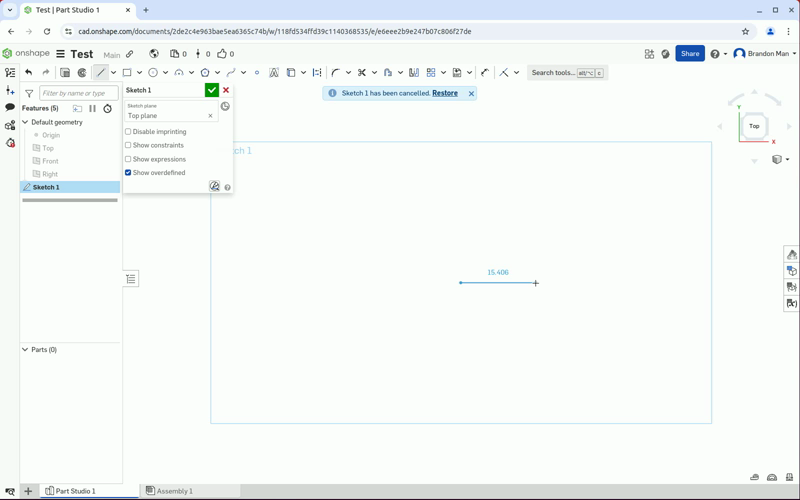
key_up(shift)
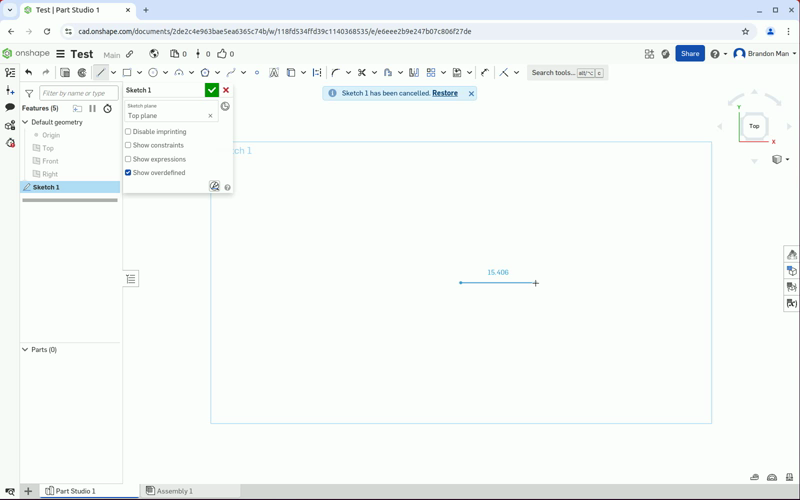
key_down(shift)
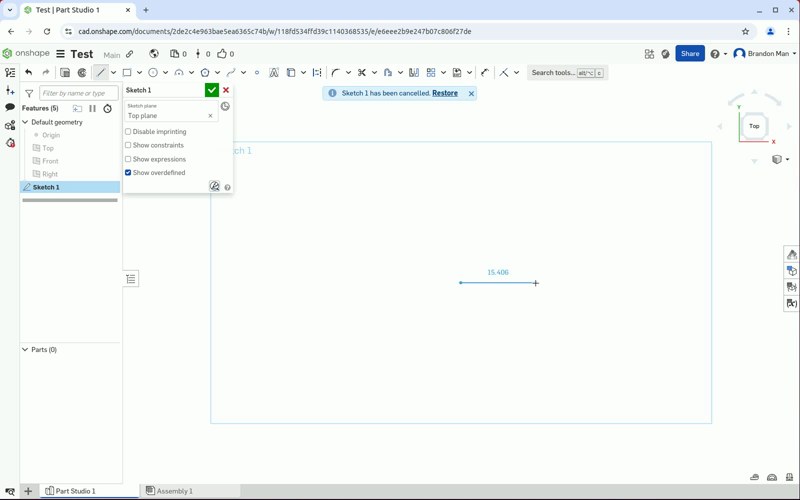
mouse_move(535, 170)
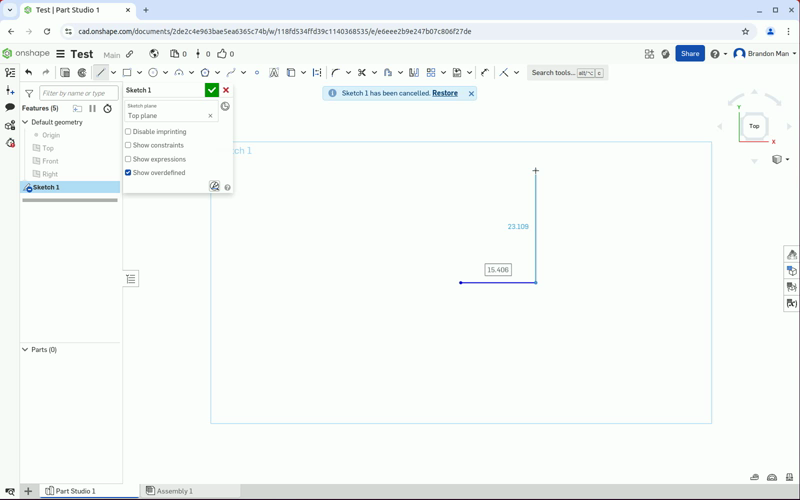
click(535, 170)
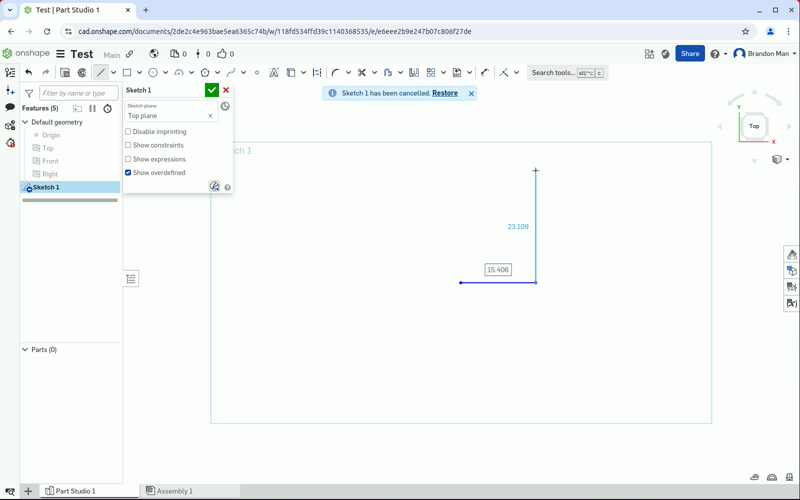
key_up(shift)
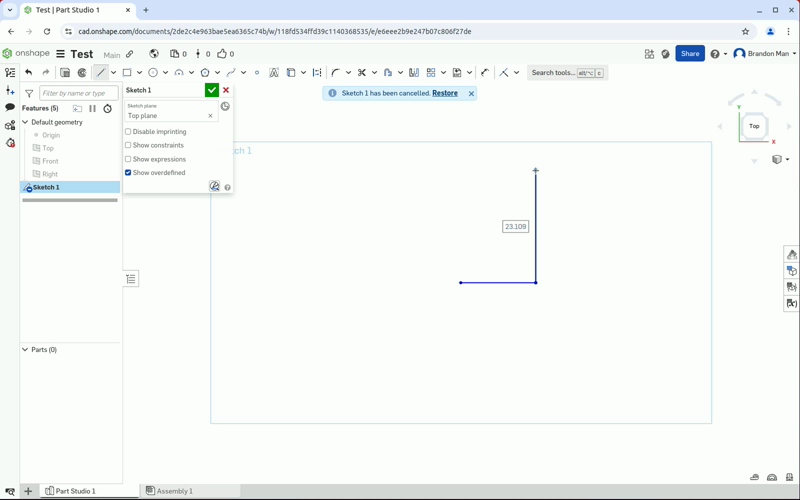
key_down(shift)
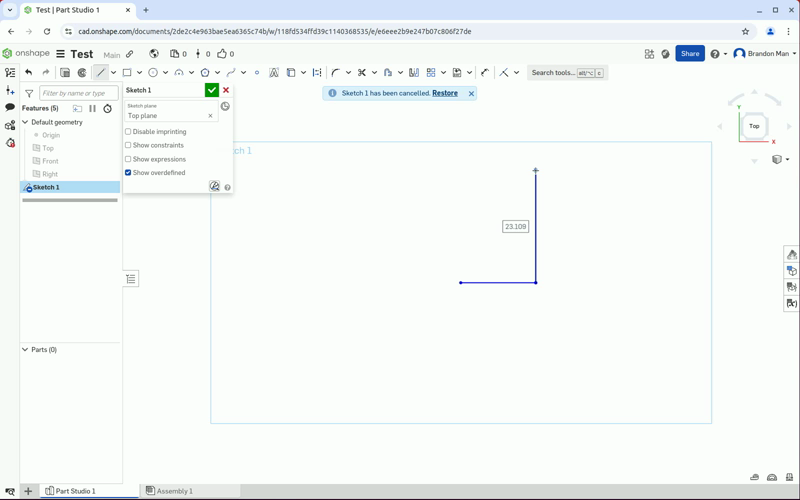
mouse_move(460, 170)
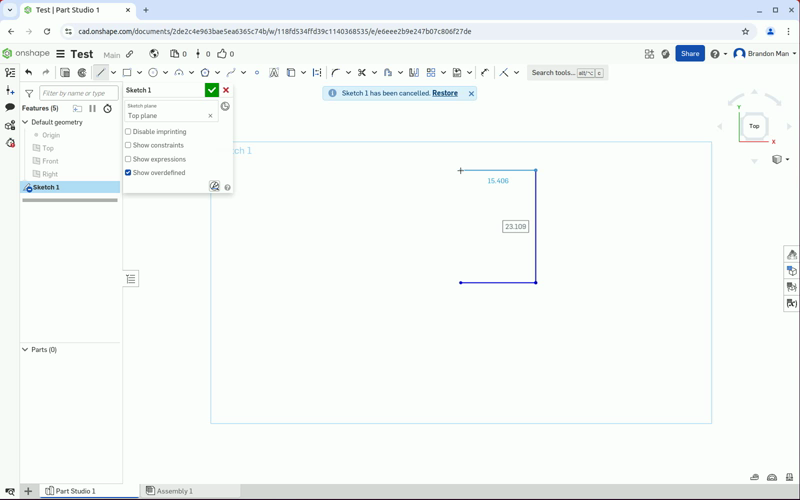
click(460, 170)
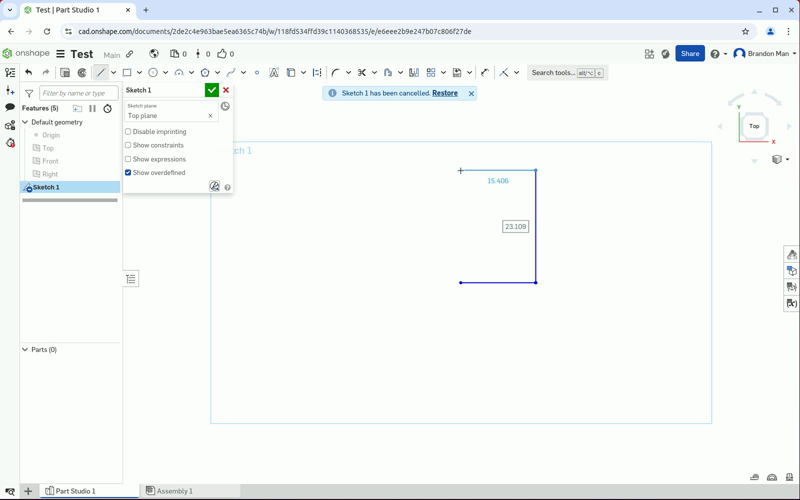
key_up(shift)
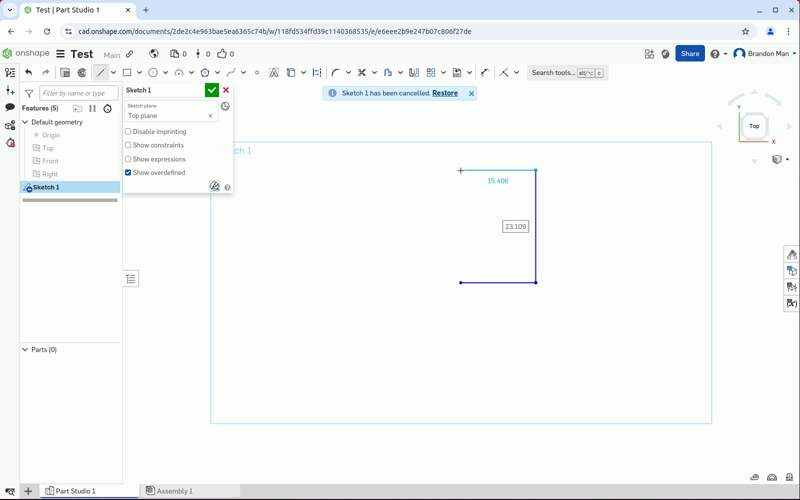
key_down(shift)
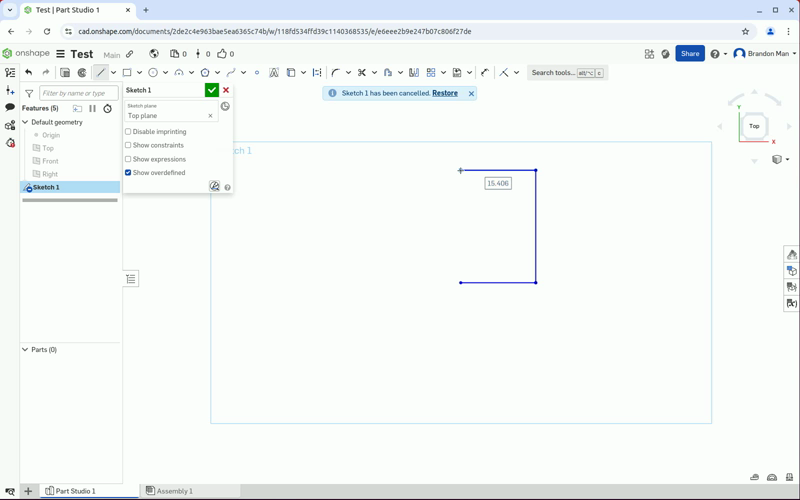
mouse_move(460, 282)
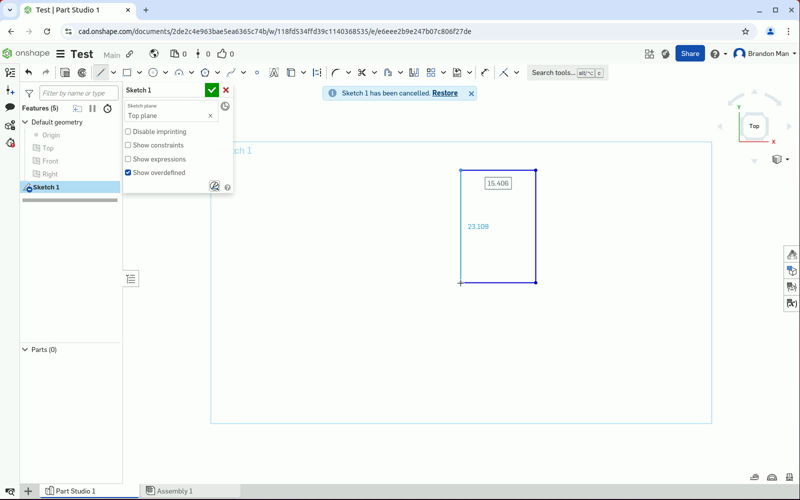
key_up(shift)
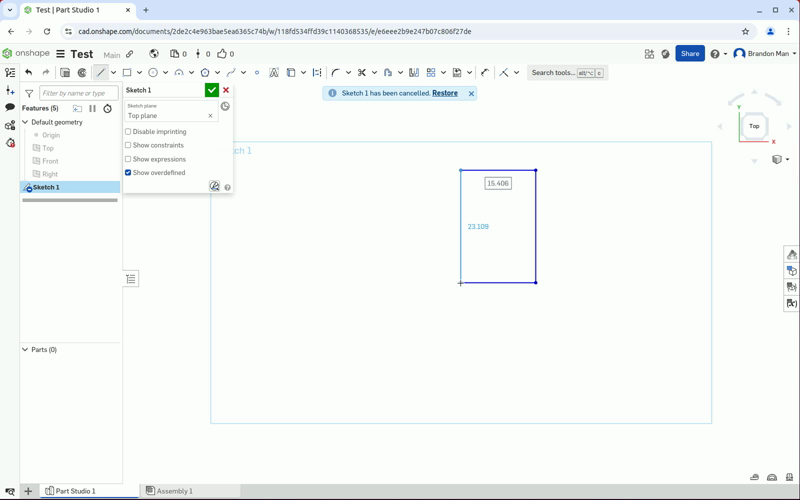
click(460, 282)
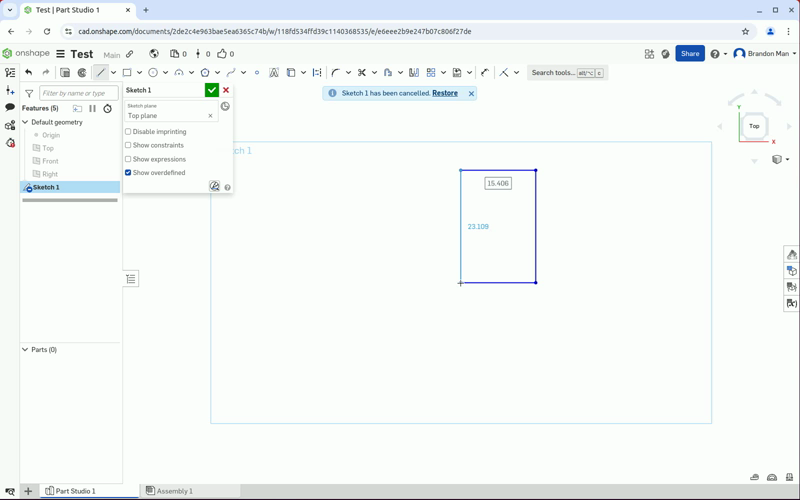
key(esc)
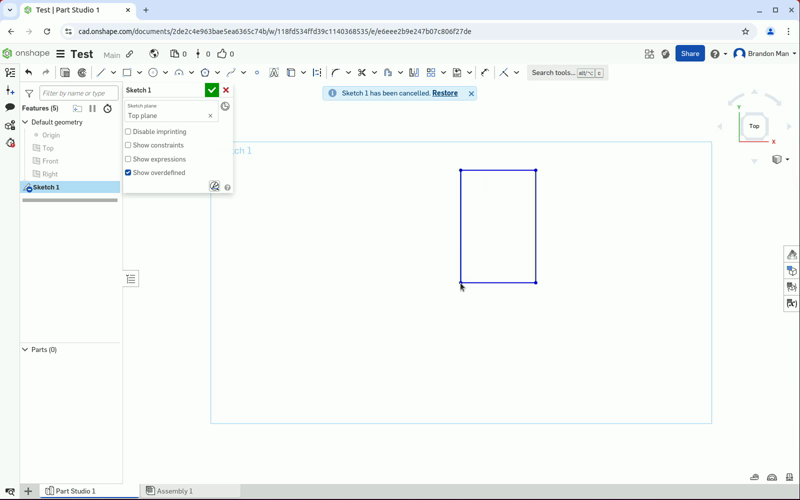
mouse_move(495, 225)
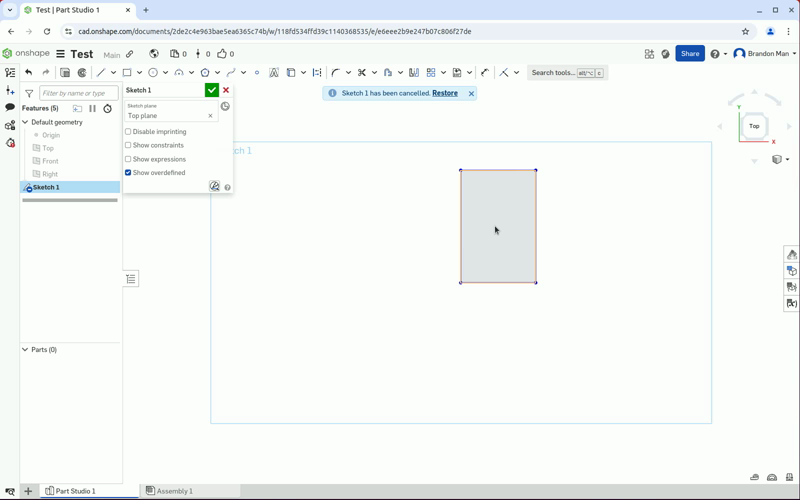
click(495, 225)
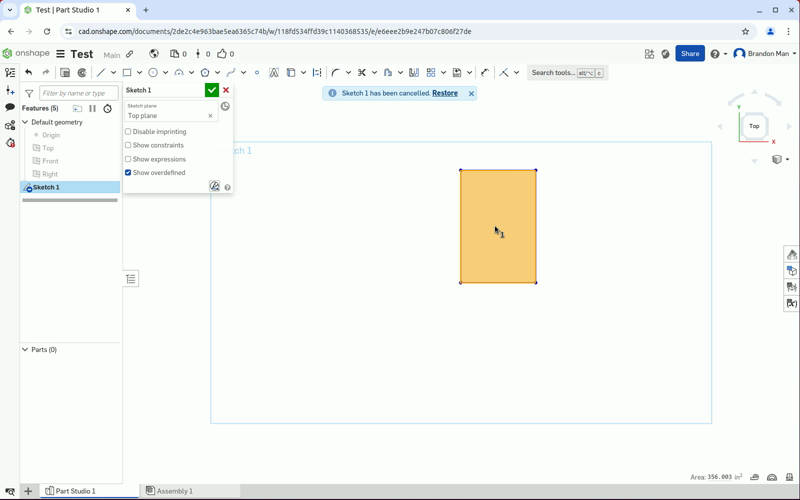
mouse_move(73, 352)
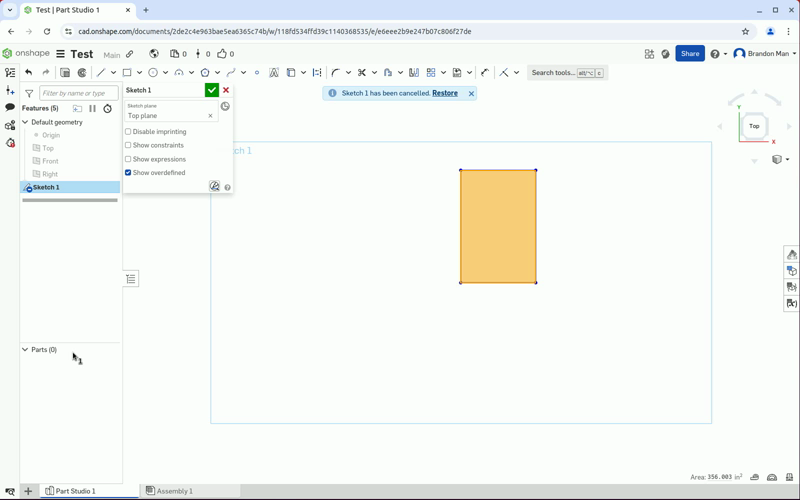
key(shift+y)
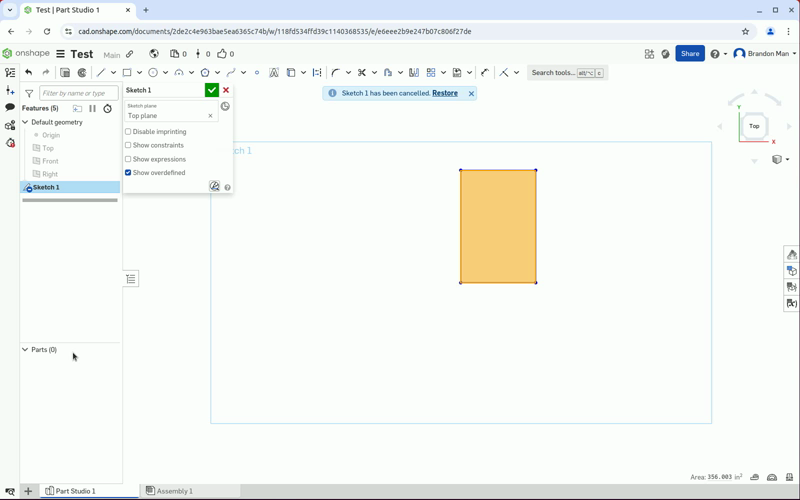
key(shift+e)
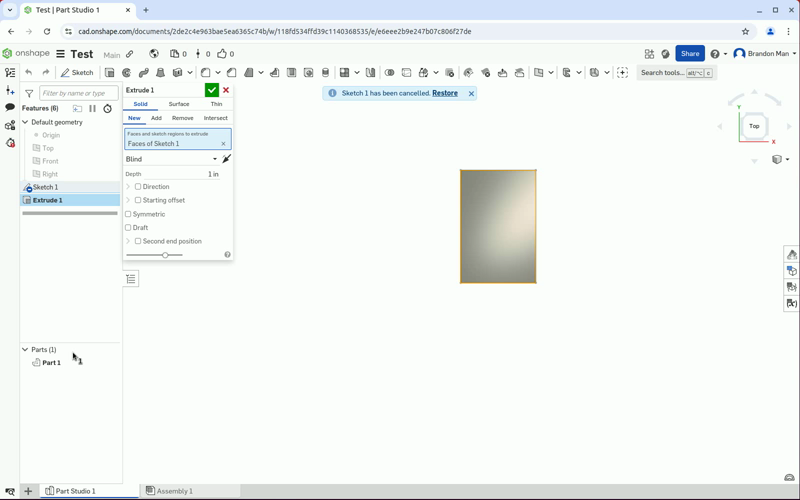
mouse_move(143, 106)
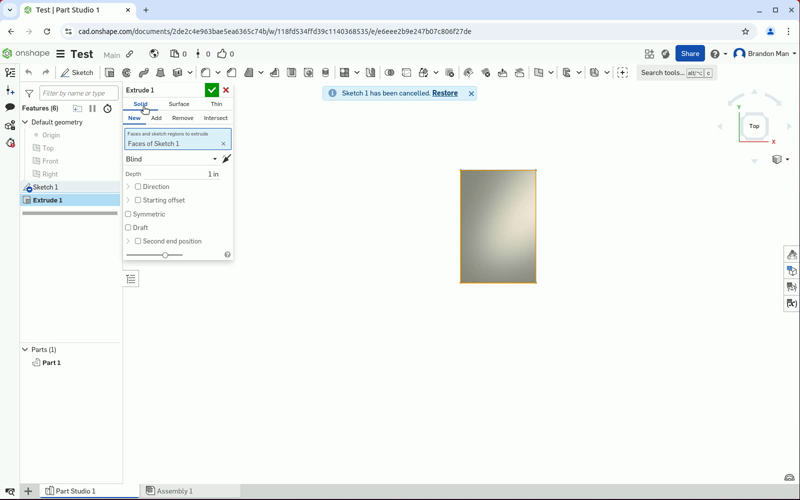
click(143, 106)
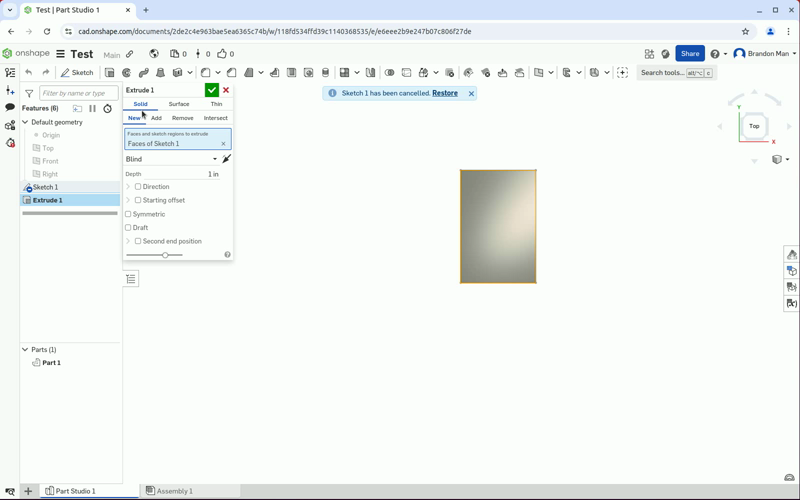
mouse_move(137, 120)
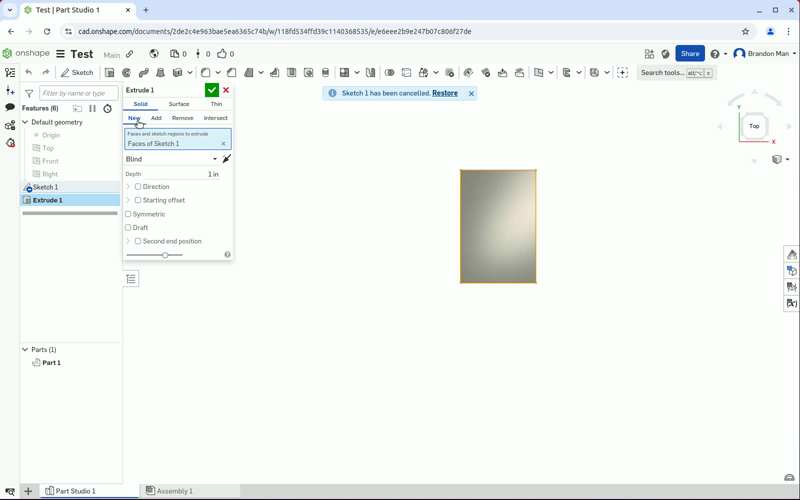
click(137, 120)
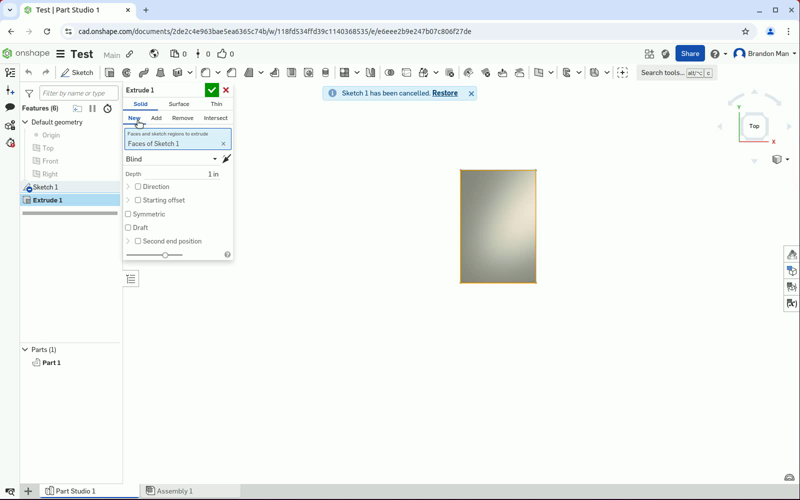
key(tab, 4)
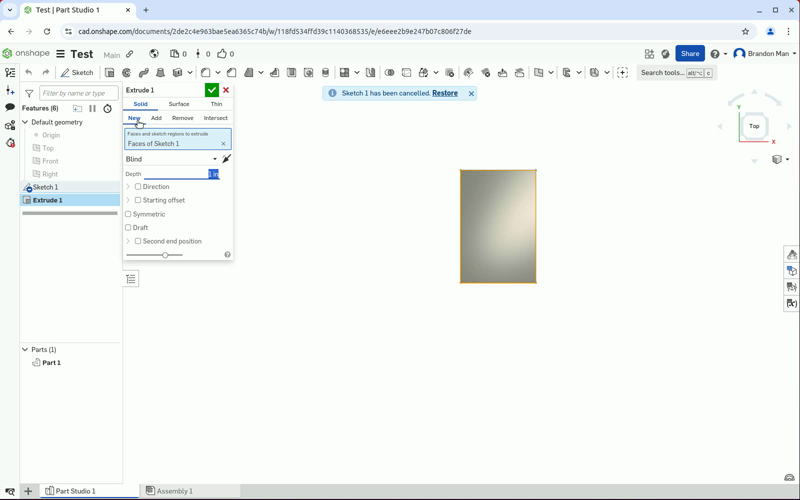
text(9.147)
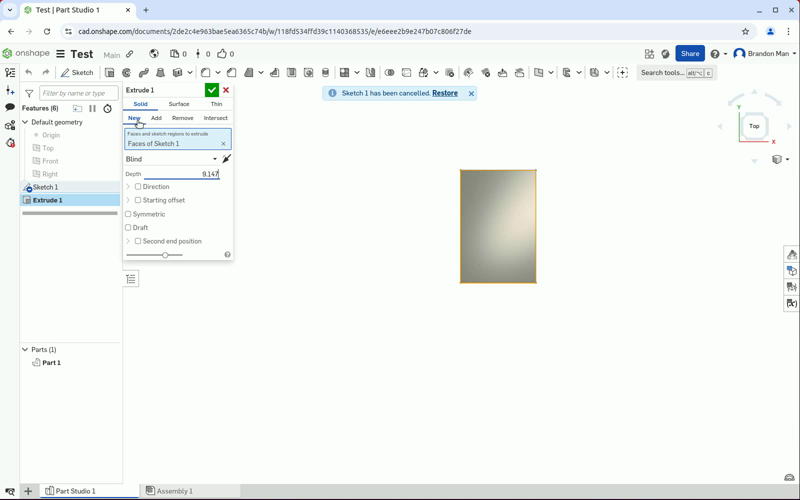
key(enter)
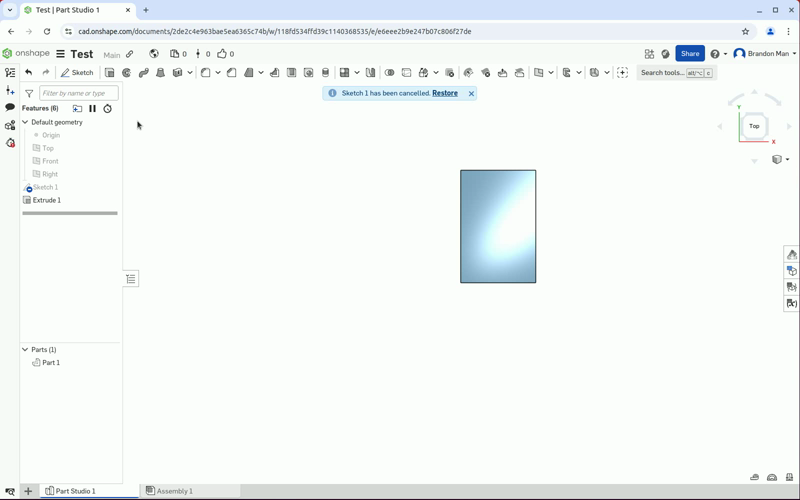
key(shift+h)
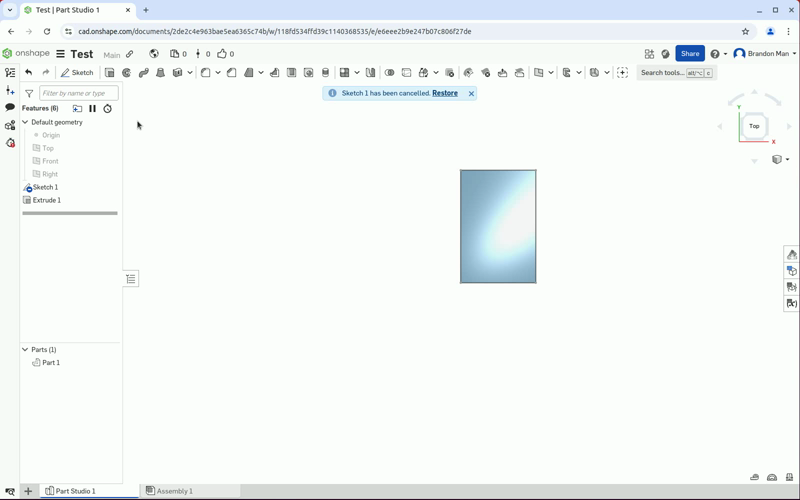
key(shift+h)
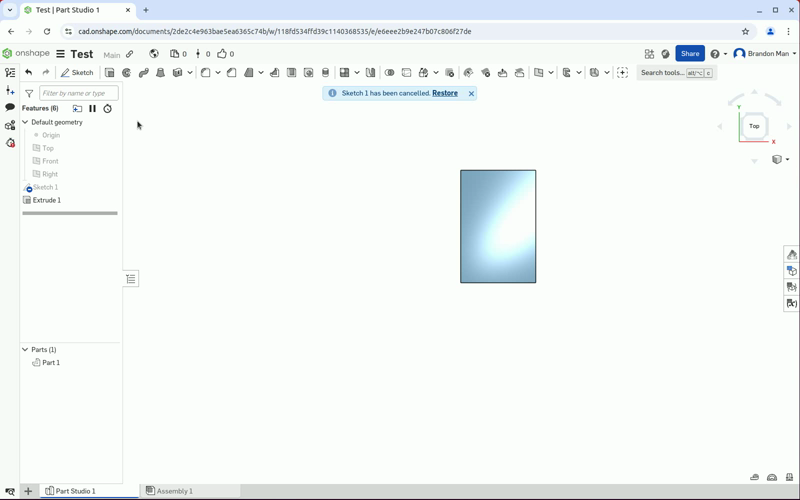
mouse_move(73, 189)
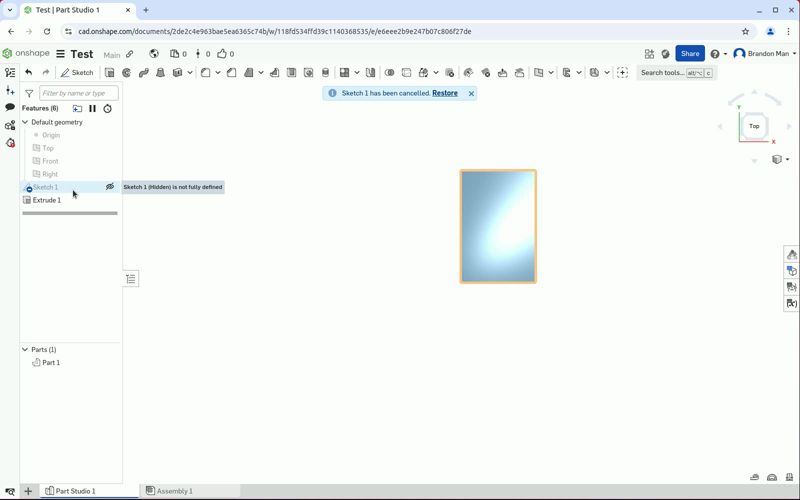
click(73, 189)
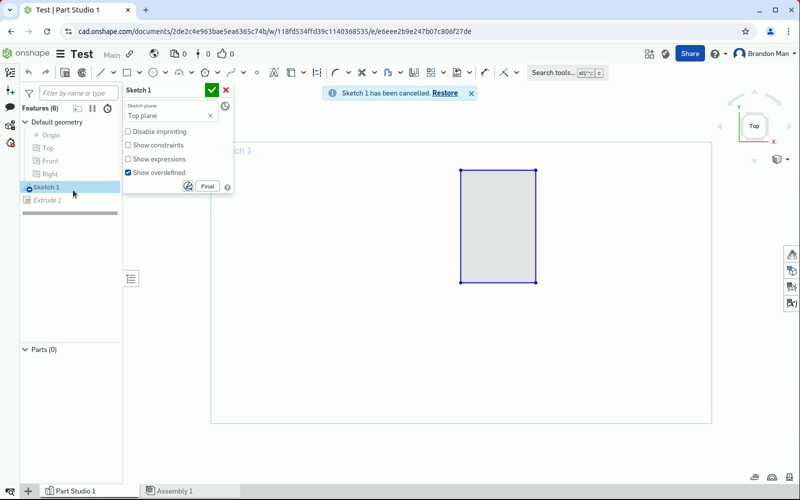
mouse_move(229, 92)
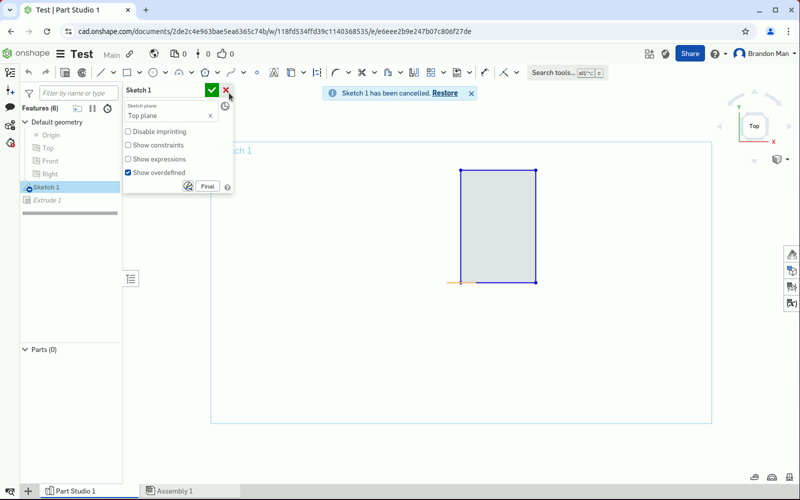
click(229, 92)
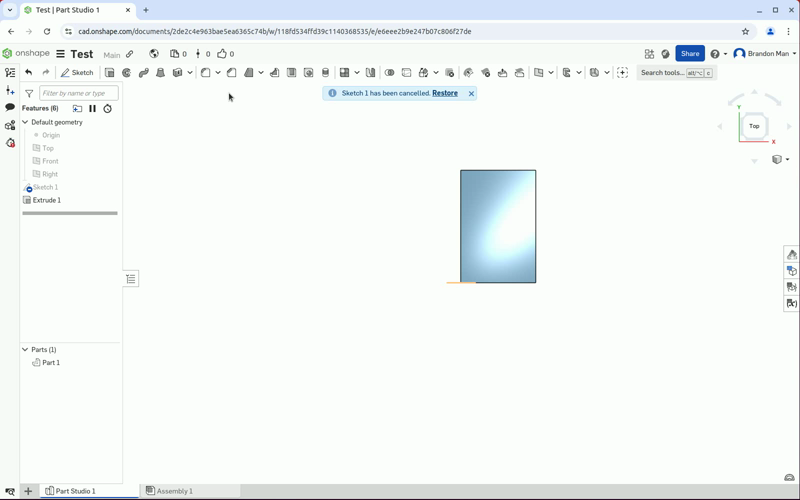
mouse_move(541, 75)
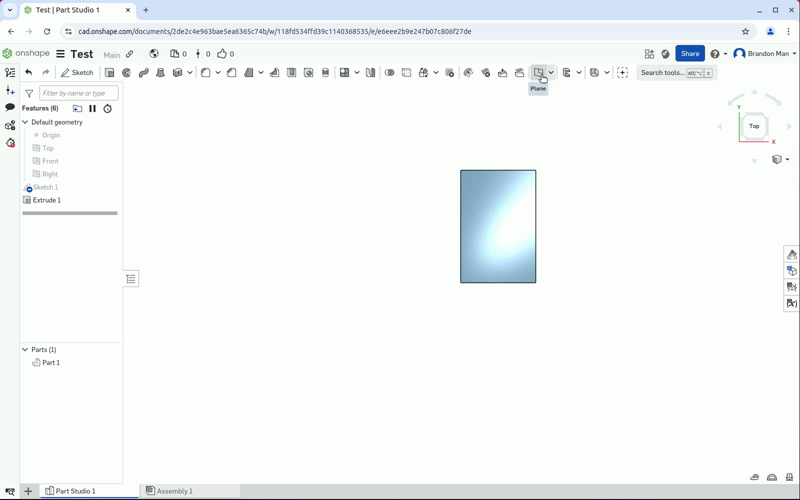
click(541, 75)
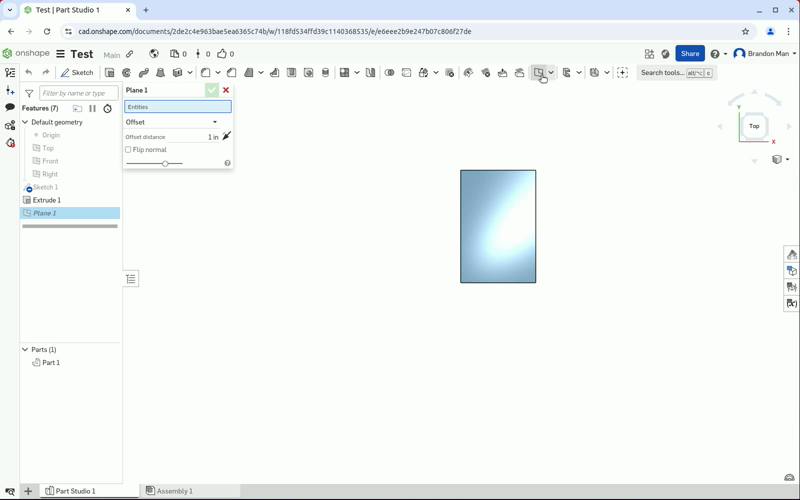
mouse_move(73, 150)
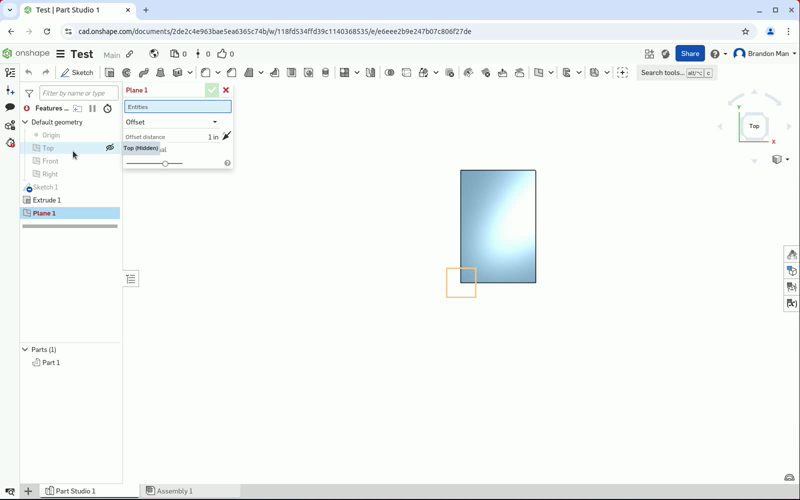
click(73, 150)
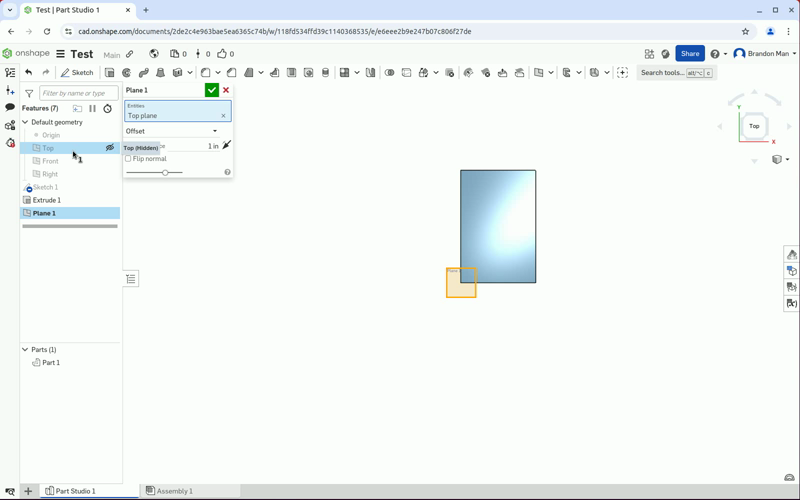
key(tab, 2)
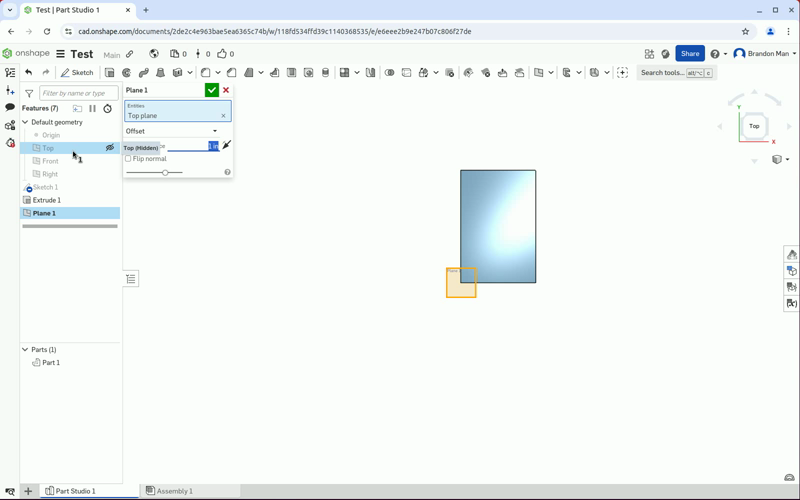
text(9.151)
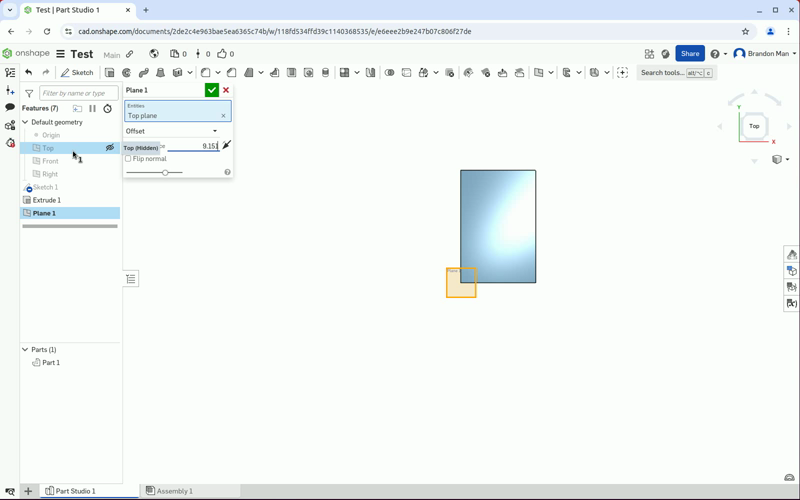
key(enter, 2)
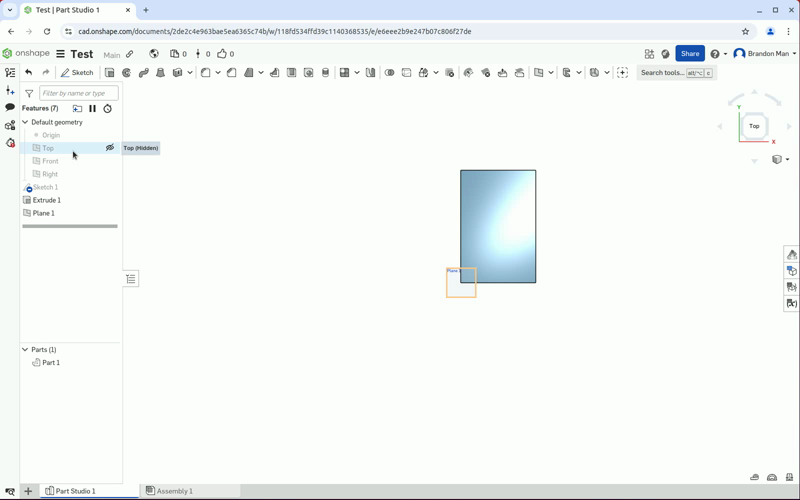
key(shift+s)
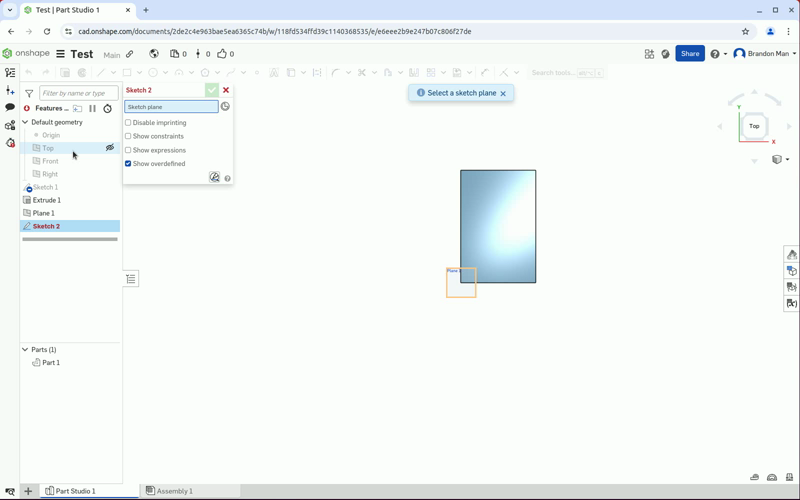
mouse_move(73, 215)
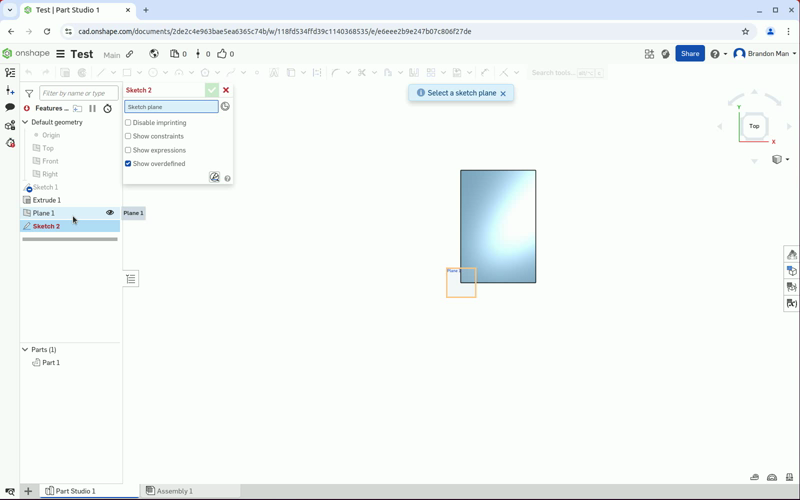
click(73, 215)
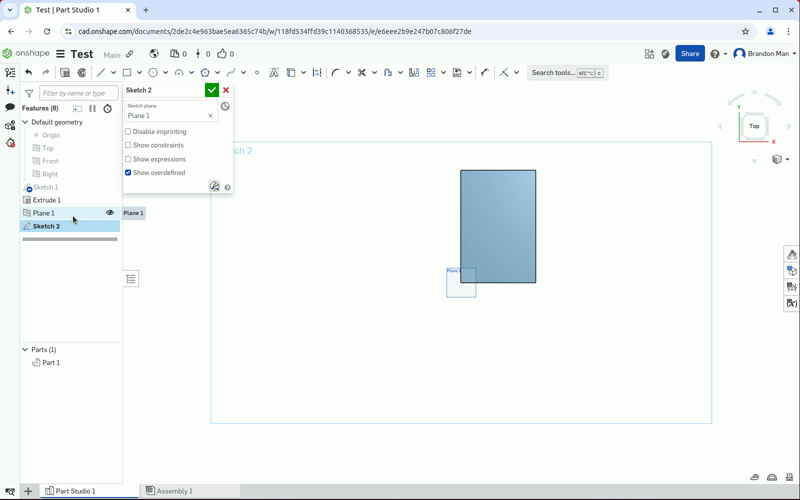
mouse_move(73, 352)
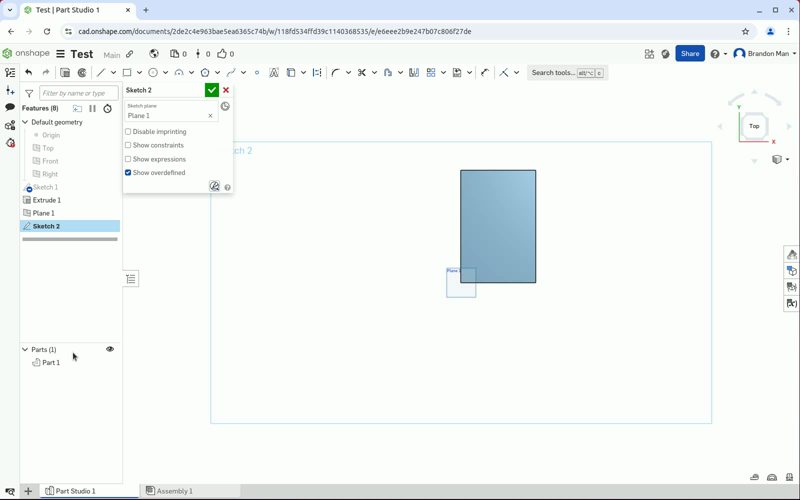
key(y)
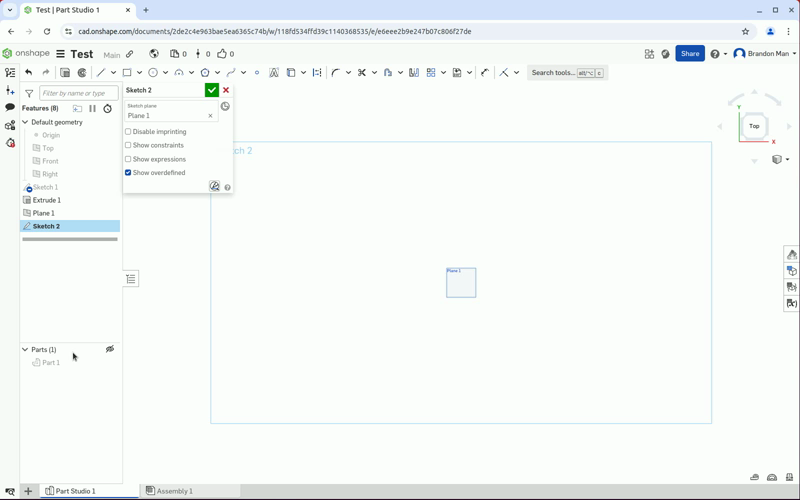
key(l)
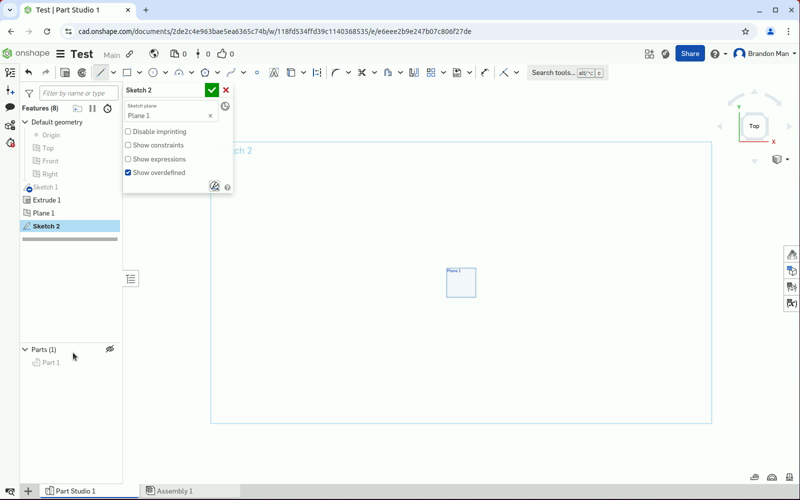
key_down(shift)
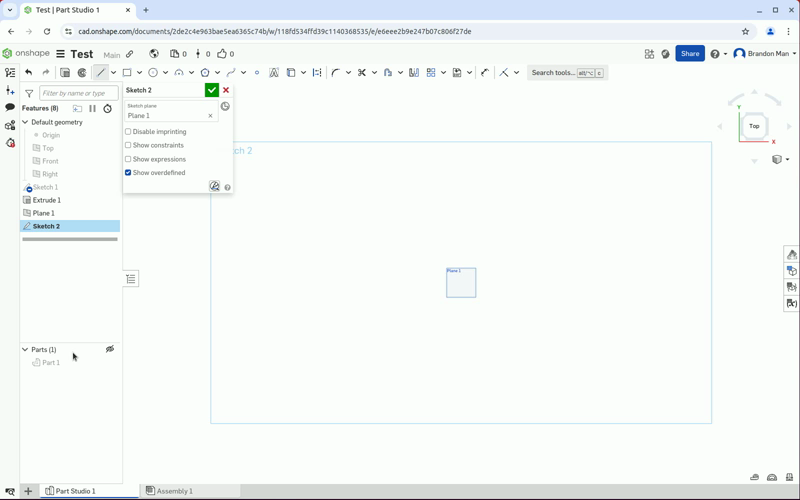
mouse_move(460, 282)
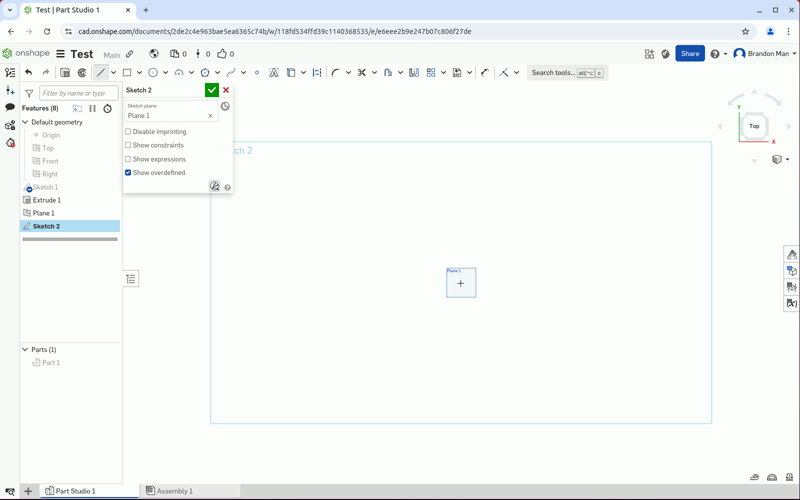
click(460, 282)
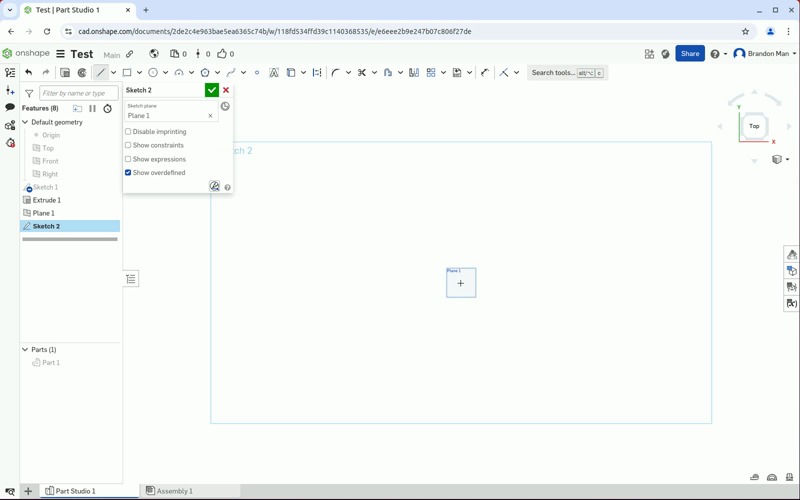
key_up(shift)
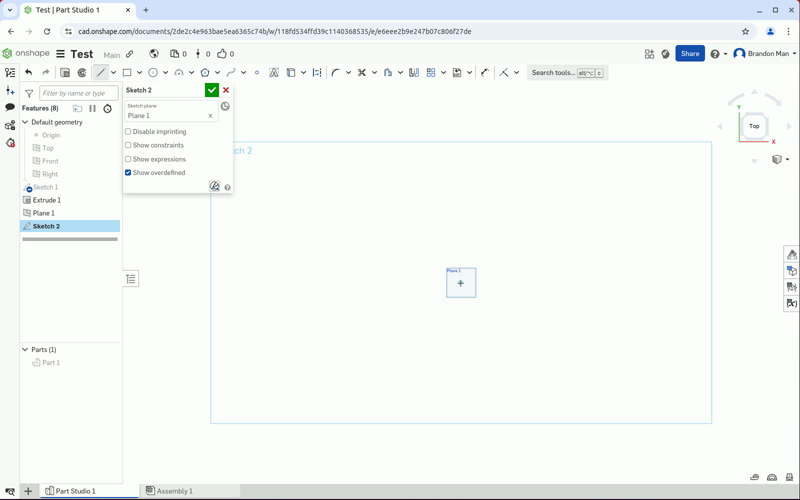
key_down(shift)
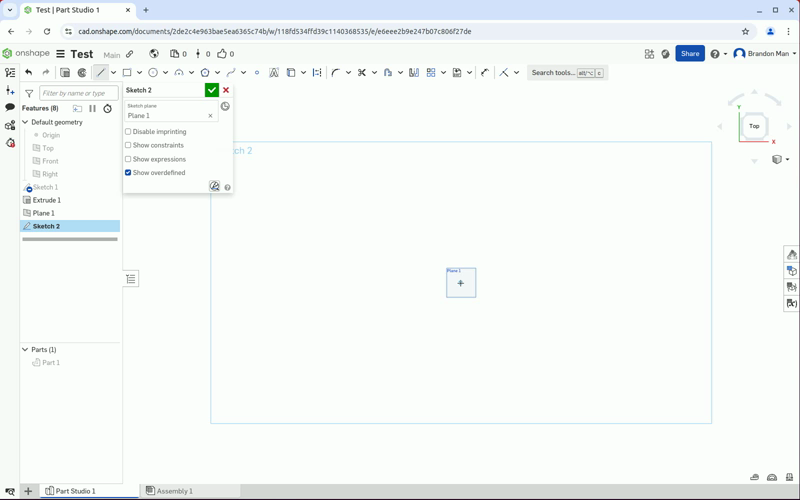
mouse_move(490, 282)
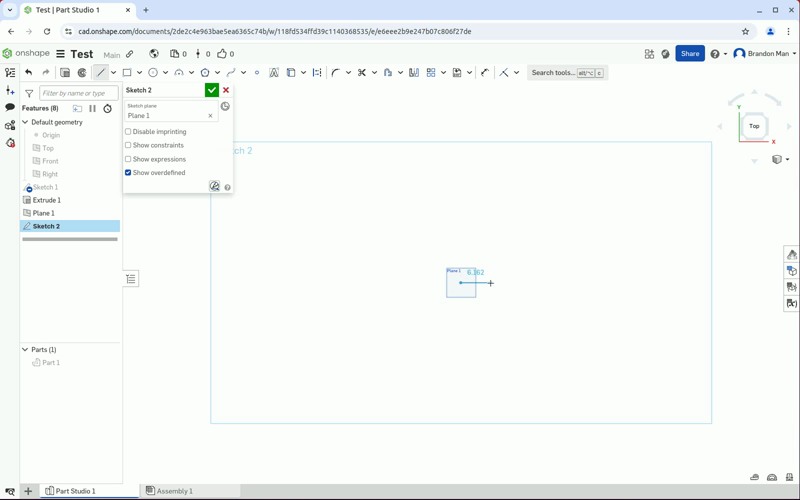
mouse_move(483, 282)
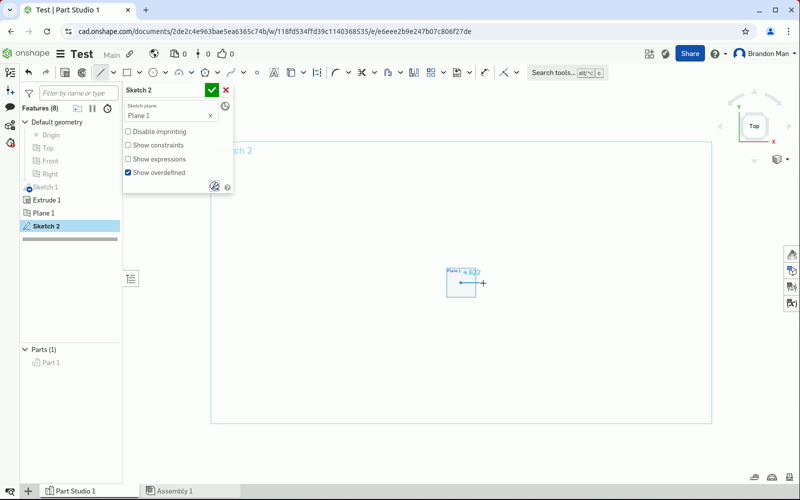
click(483, 282)
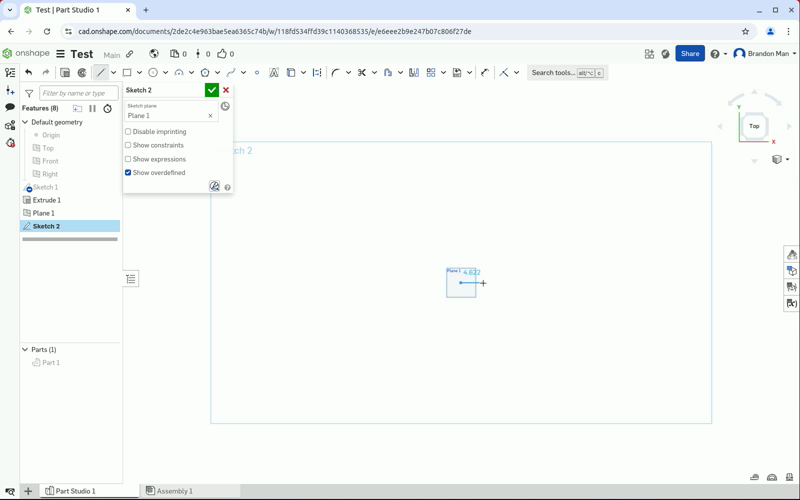
key_up(shift)
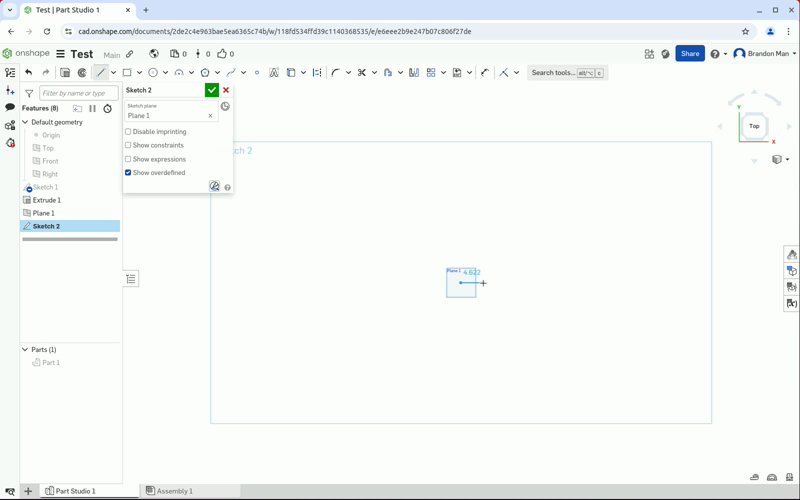
key_down(shift)
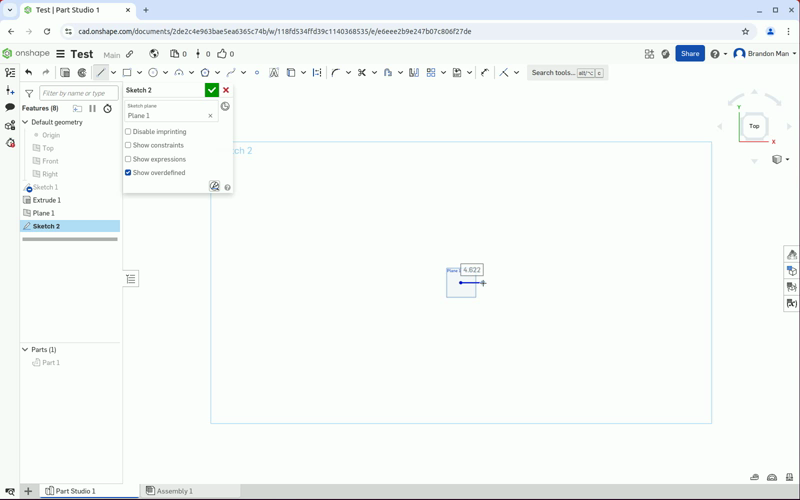
mouse_move(483, 170)
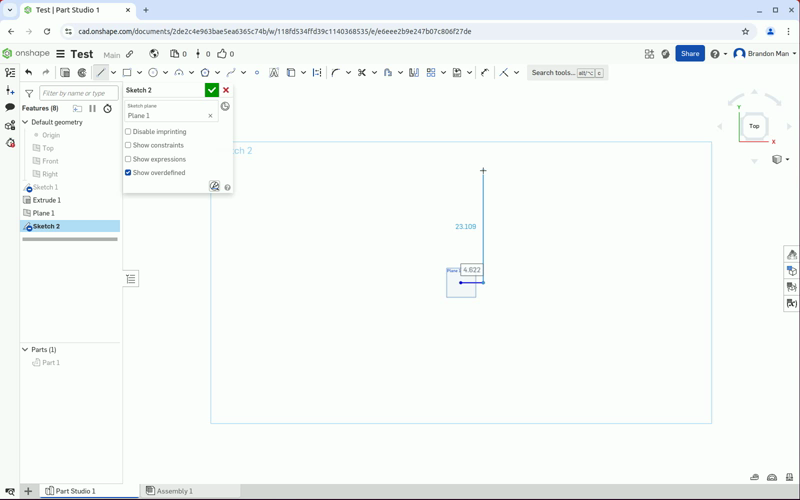
click(483, 170)
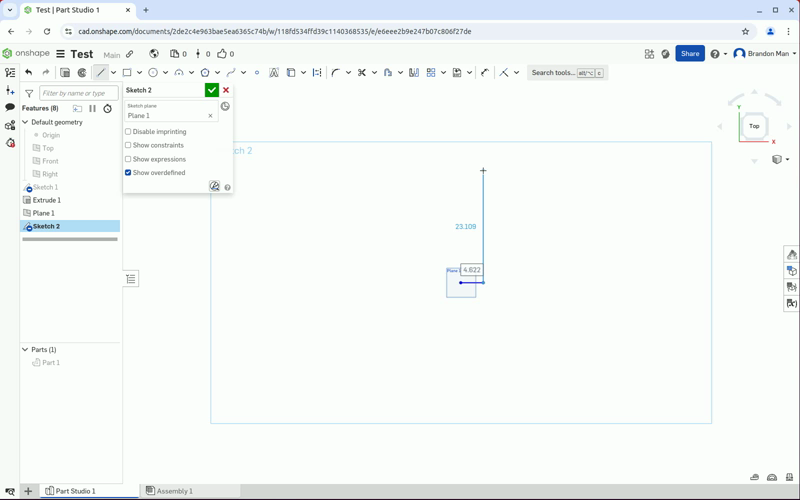
key_up(shift)
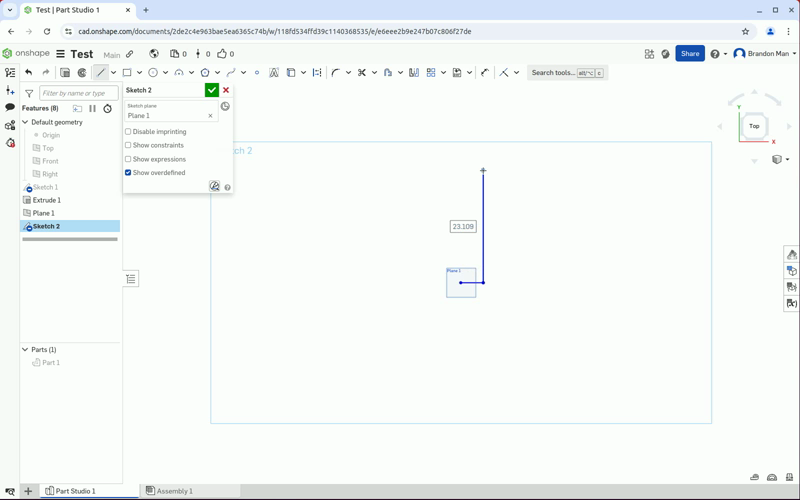
key_down(shift)
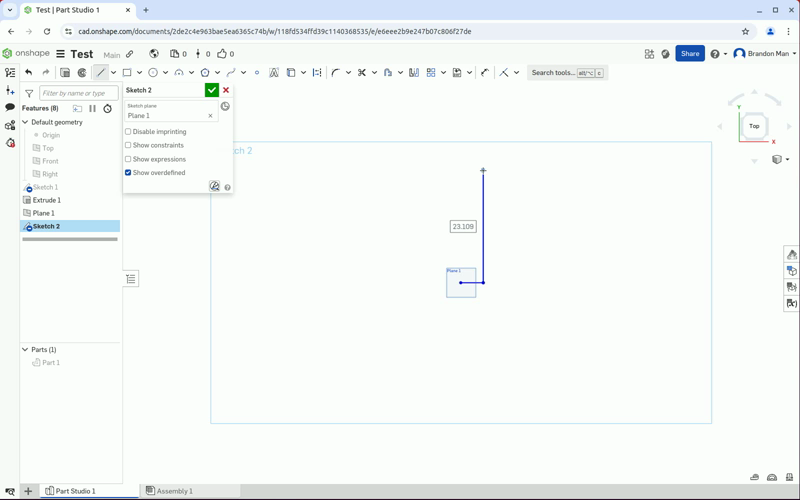
mouse_move(513, 170)
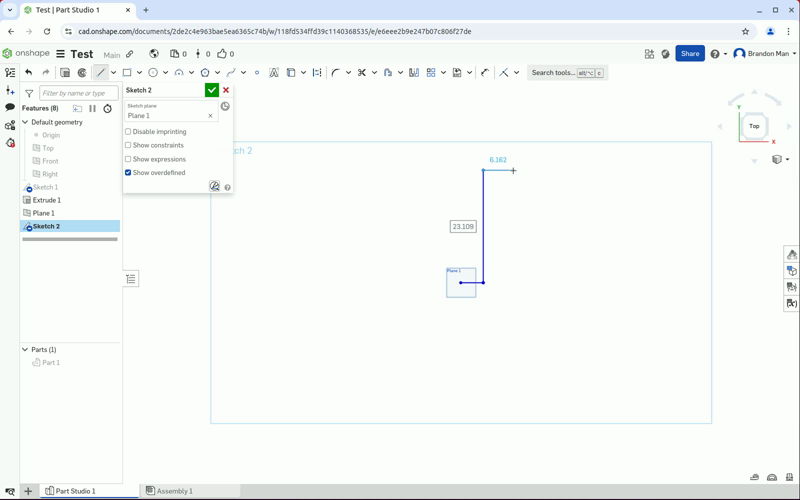
mouse_move(460, 170)
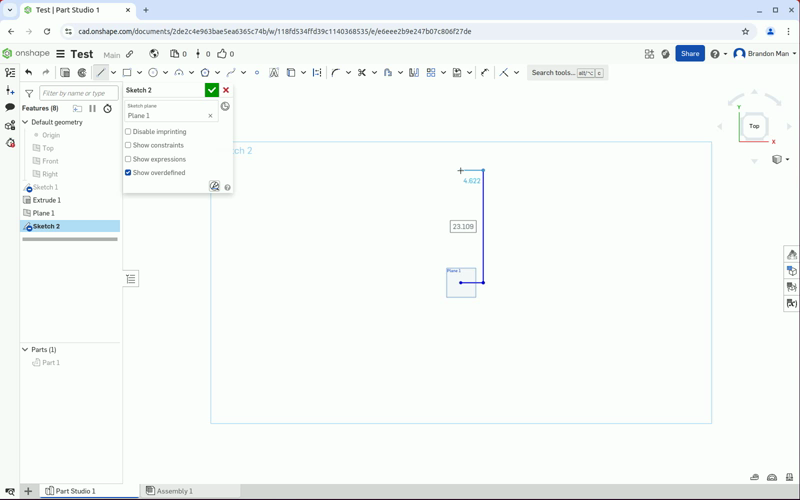
click(460, 170)
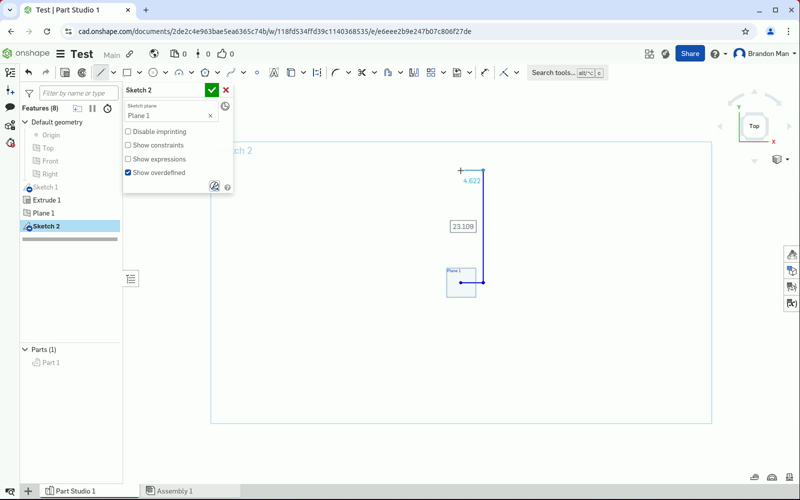
key_up(shift)
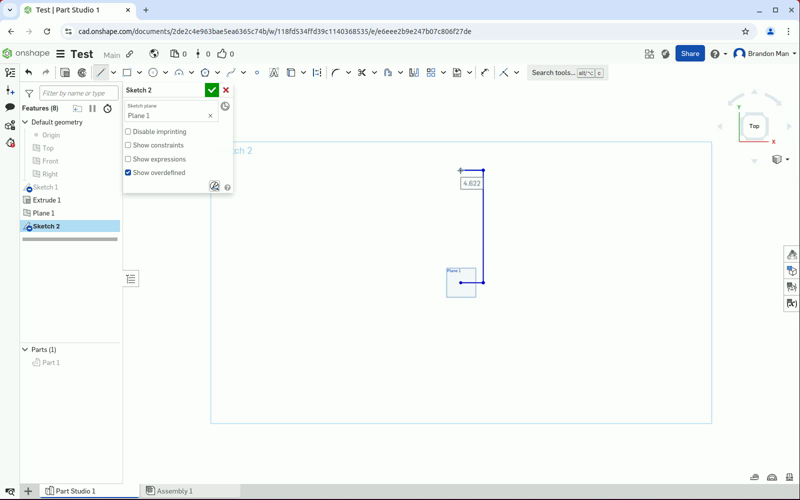
key_down(shift)
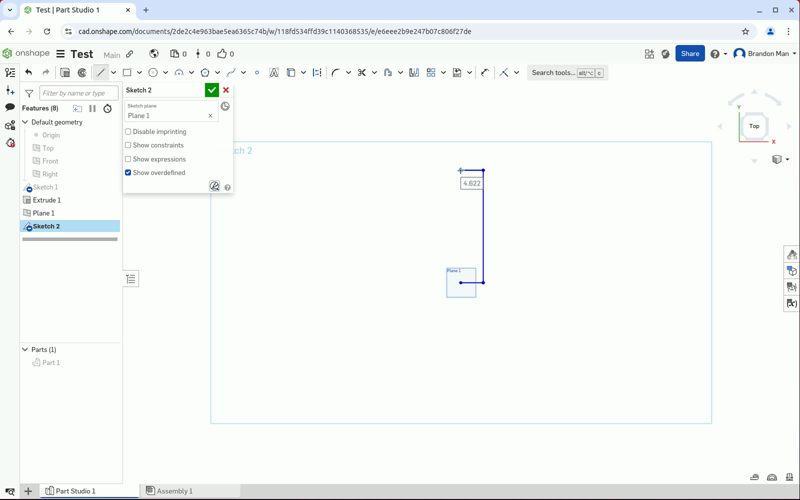
mouse_move(460, 282)
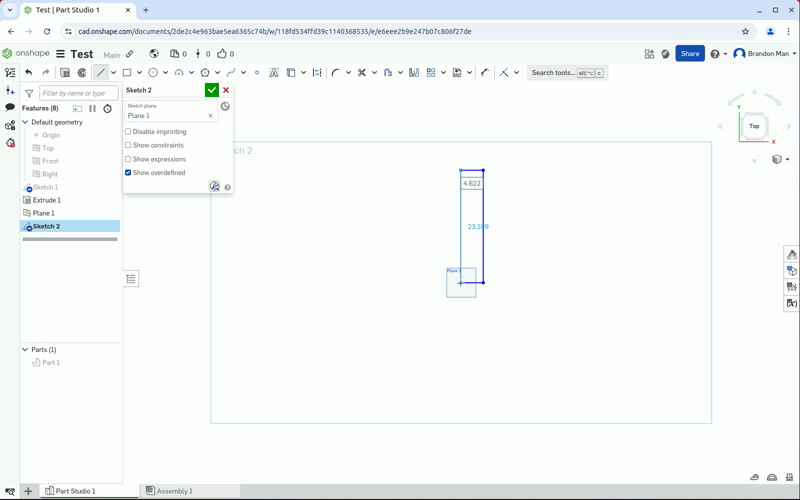
key_up(shift)
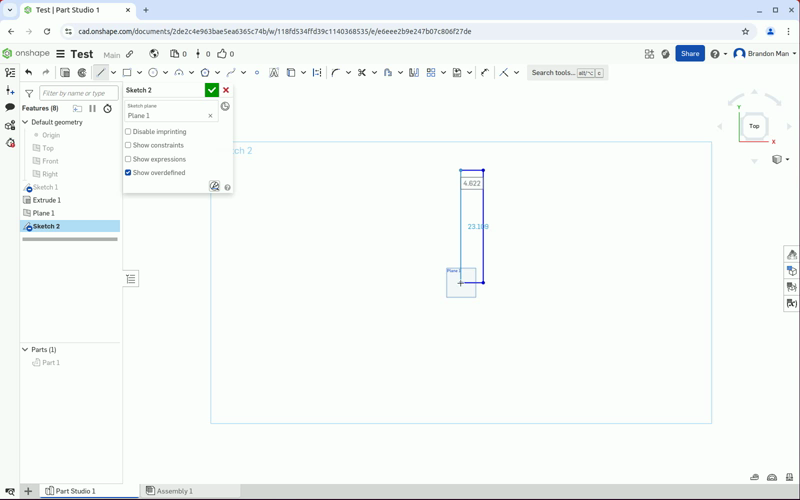
click(460, 282)
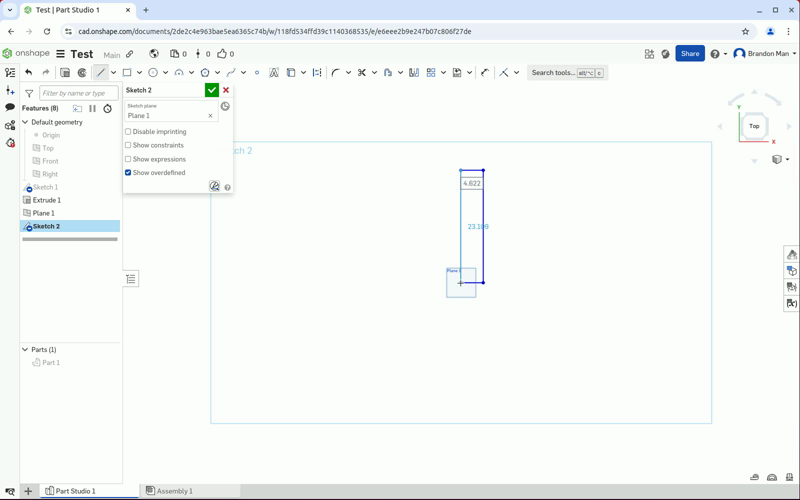
key(esc)
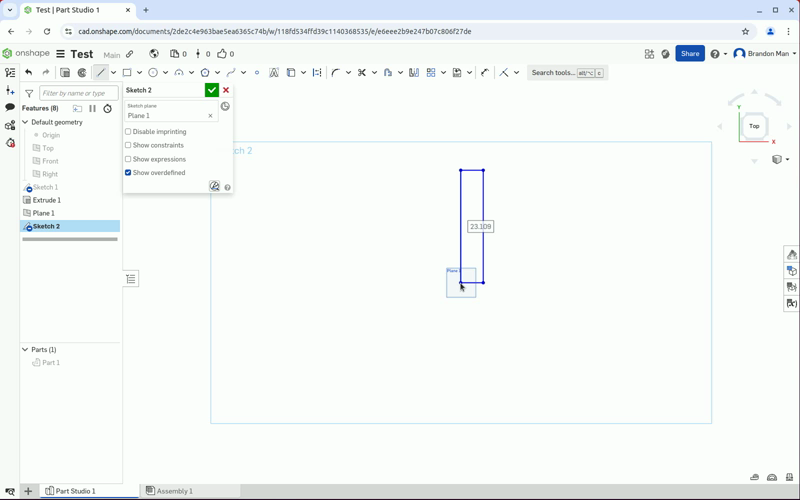
mouse_move(463, 265)
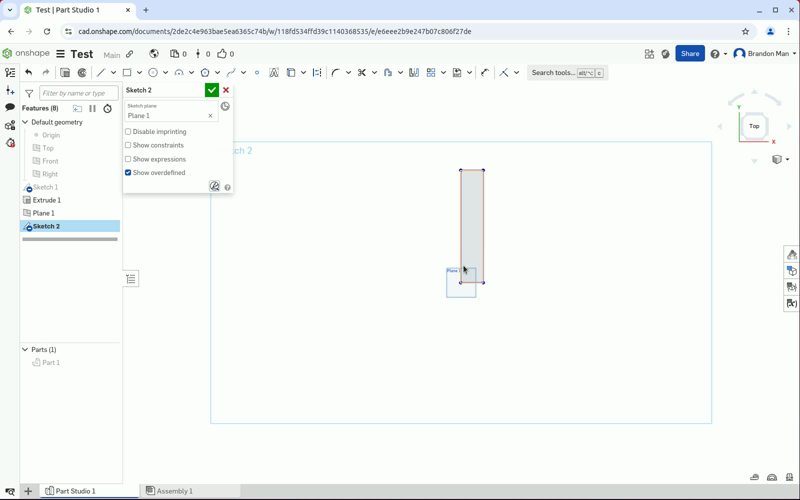
click(463, 265)
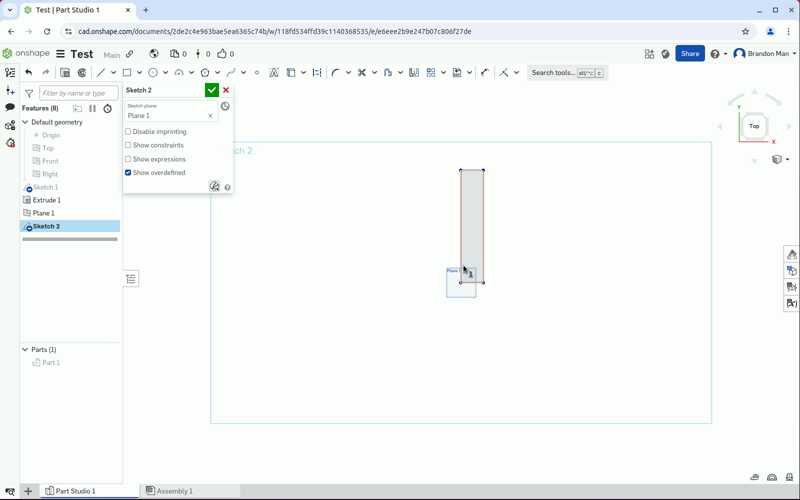
mouse_move(73, 352)
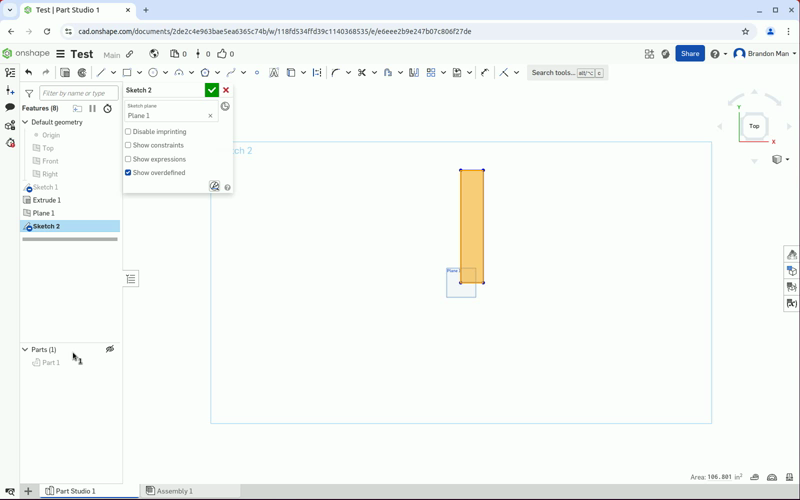
key(shift+y)
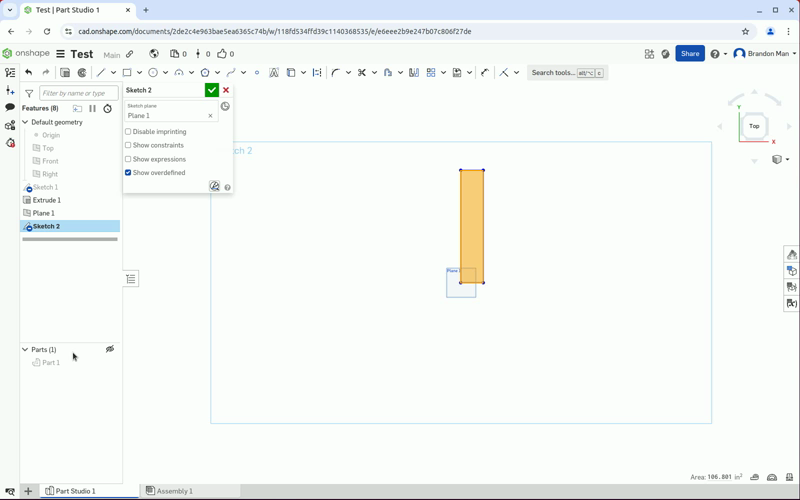
key(shift+e)
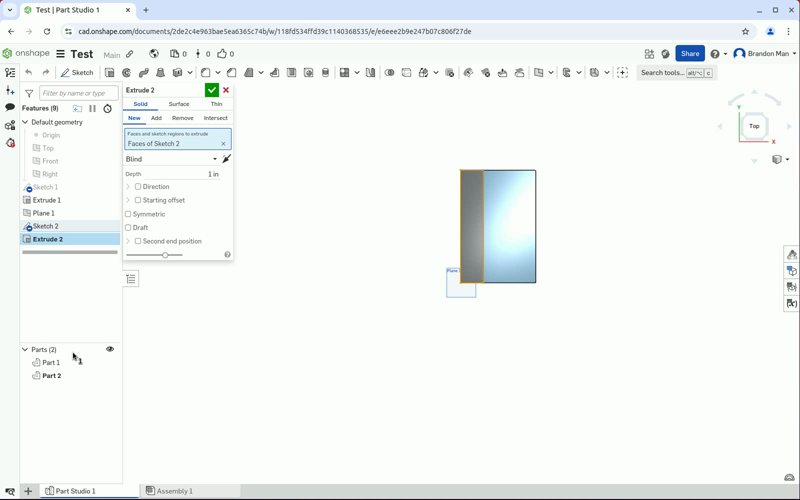
mouse_move(143, 106)
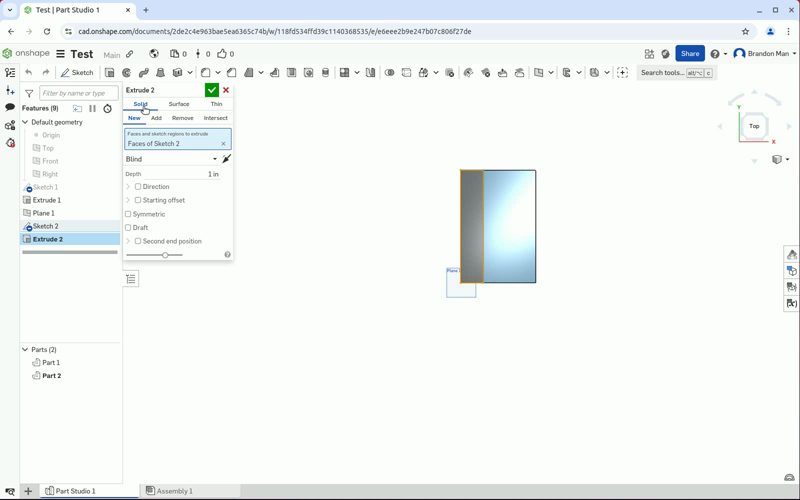
click(143, 106)
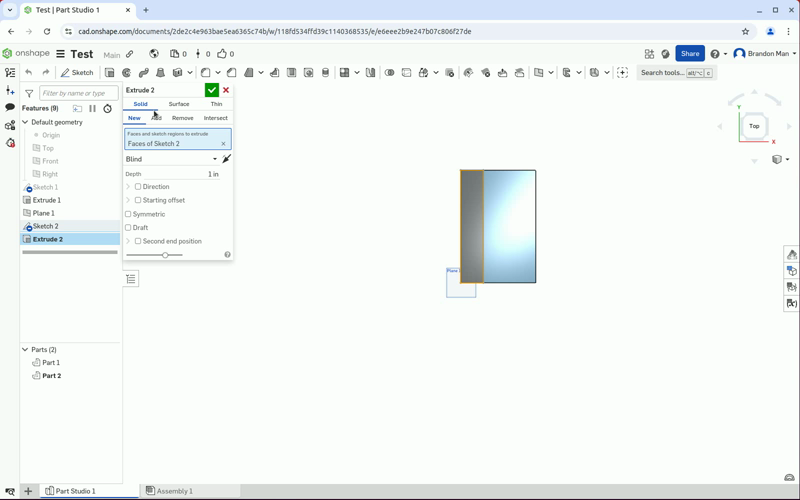
mouse_move(186, 120)
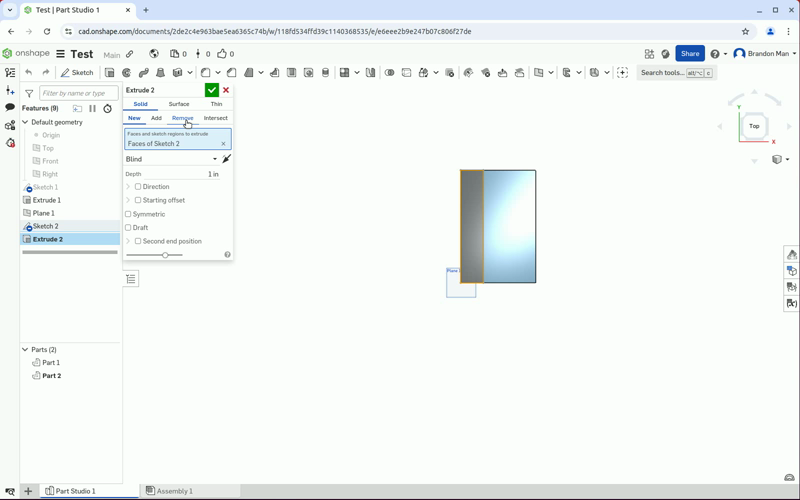
click(186, 120)
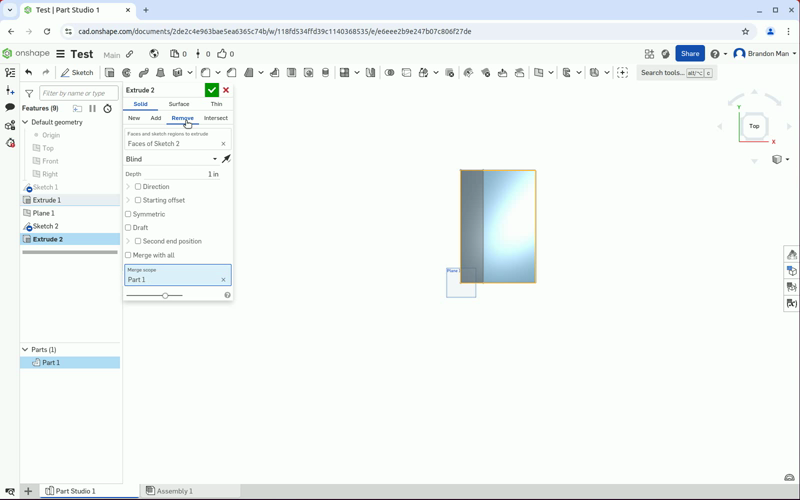
key(tab, 4)
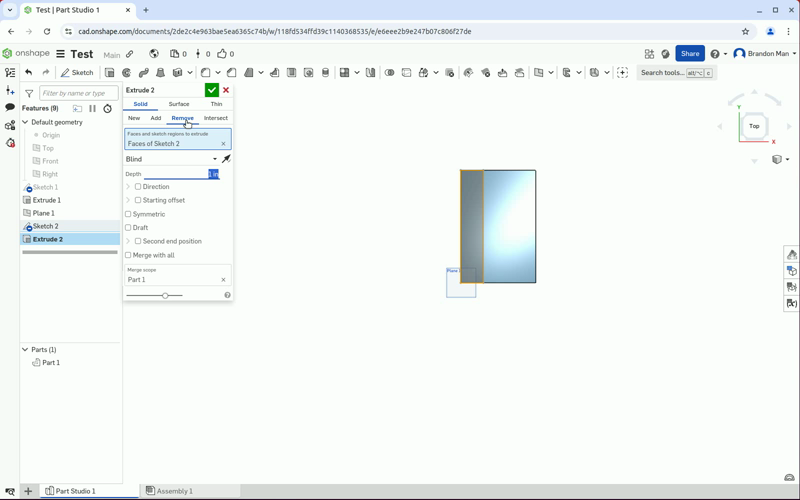
text(4.574)
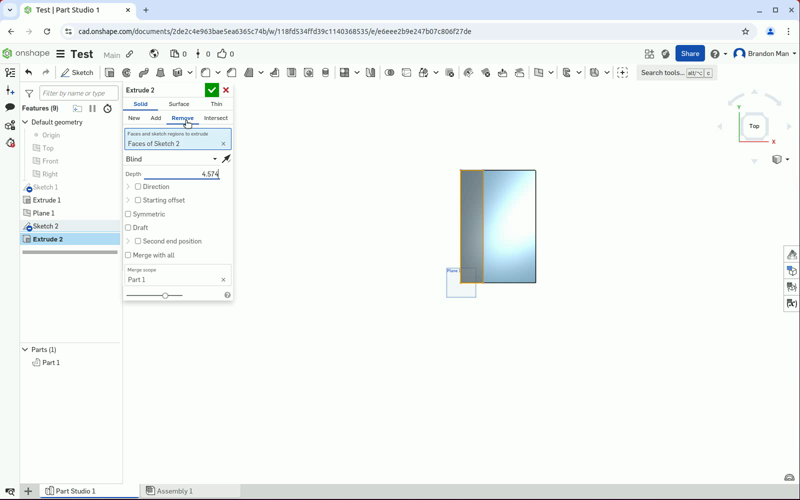
key(tab, 6)
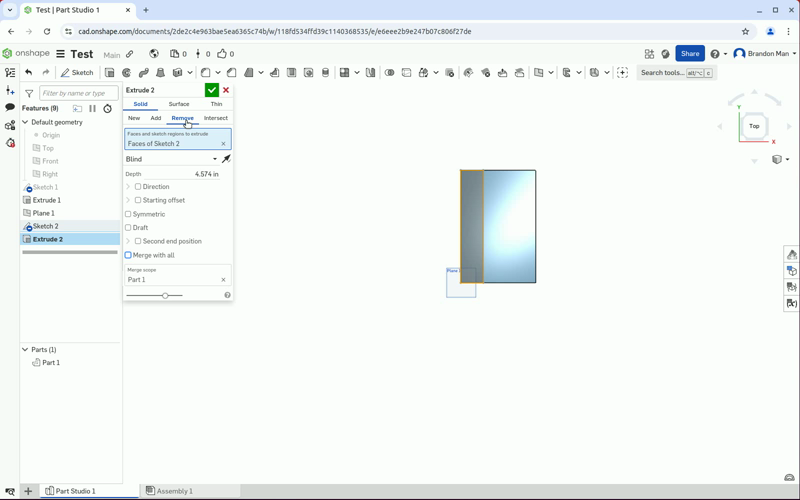
key(space)
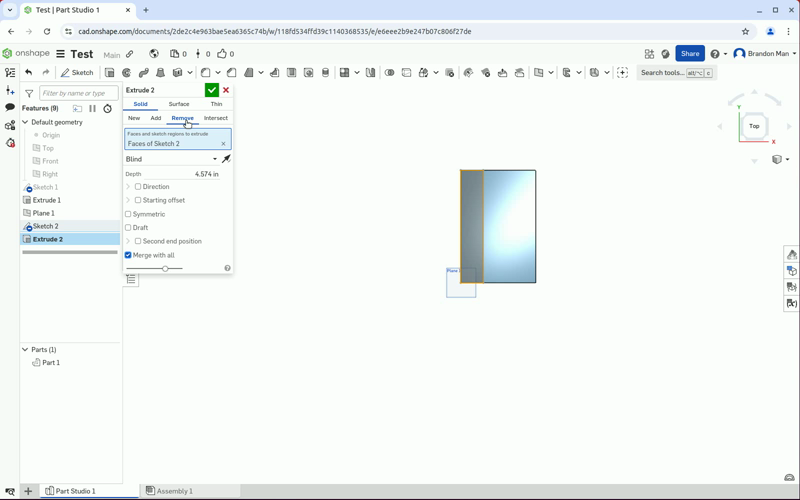
key(enter)
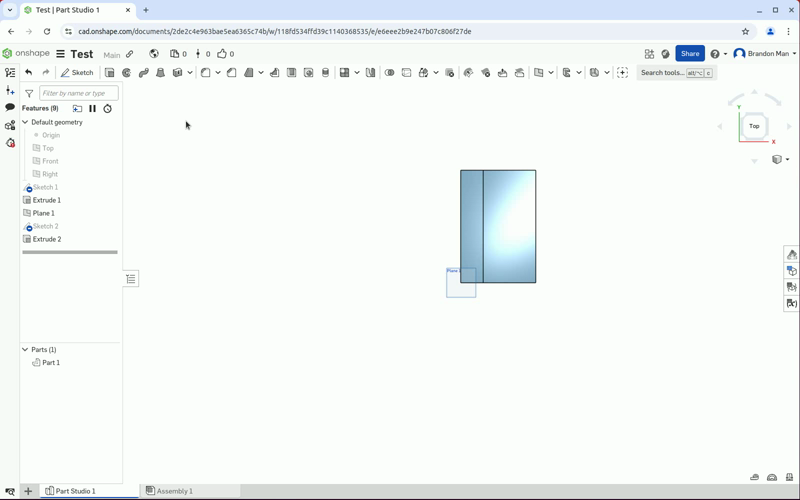
key(shift+h)
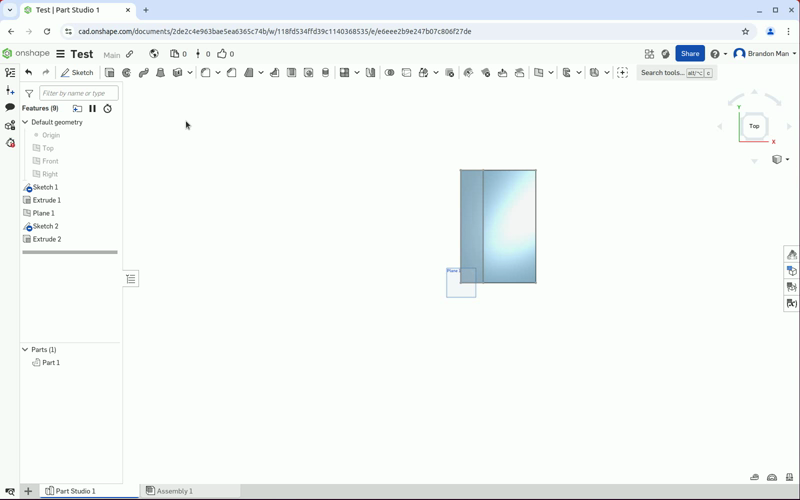
key(shift+h)
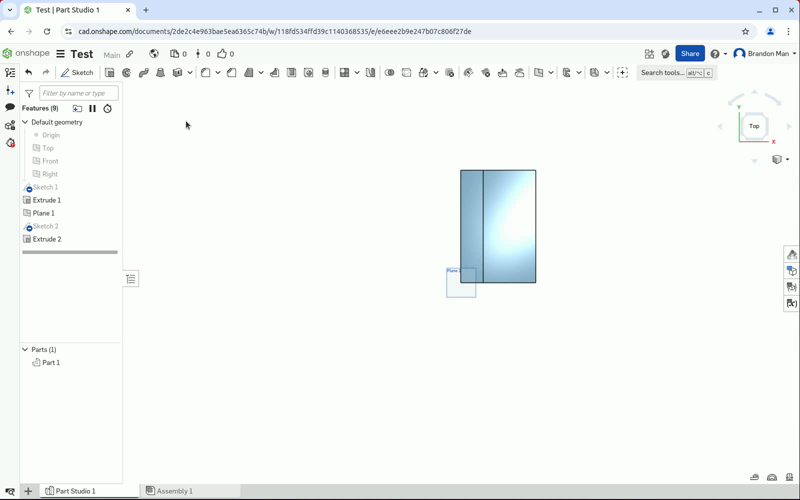
mouse_move(73, 189)
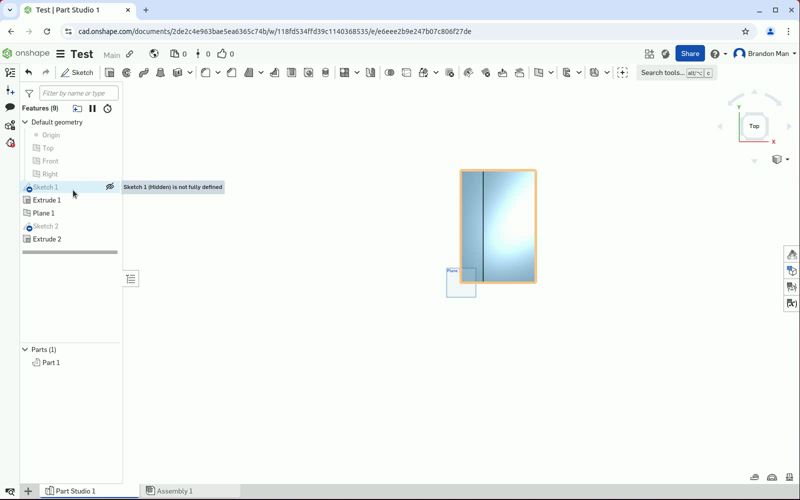
click(73, 189)
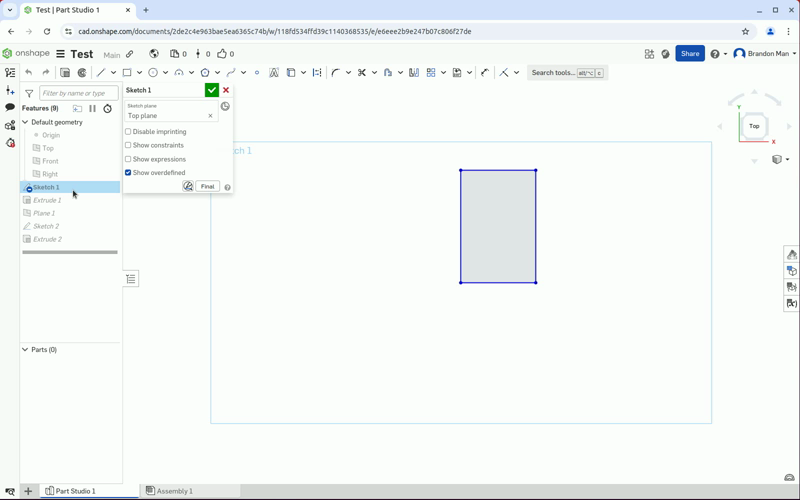
mouse_move(229, 92)
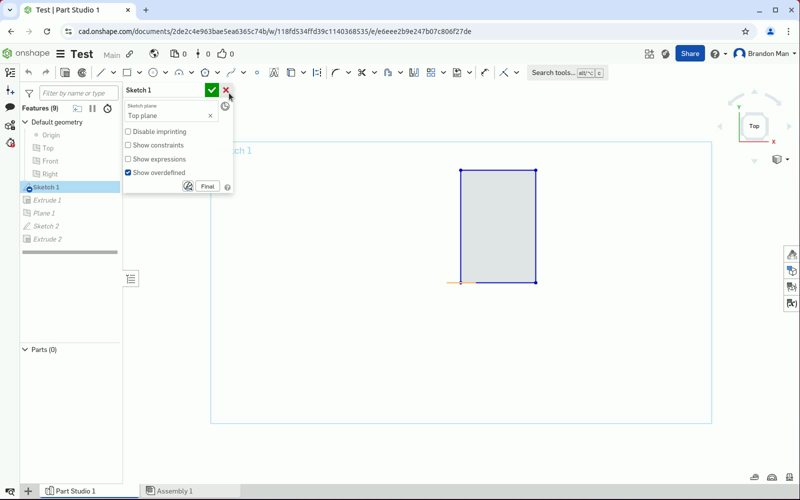
click(229, 92)
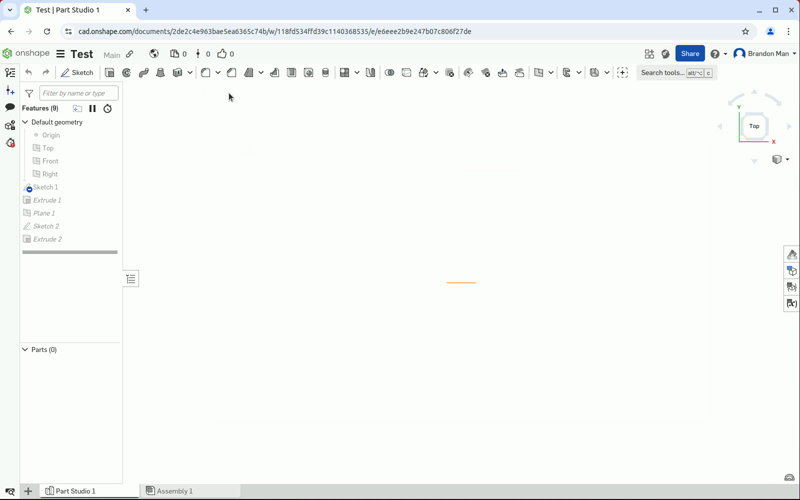
key(shift+s)
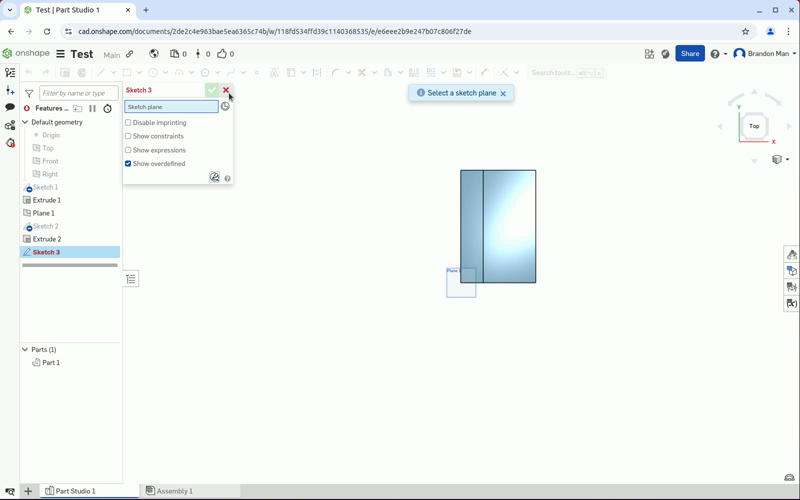
mouse_move(73, 215)
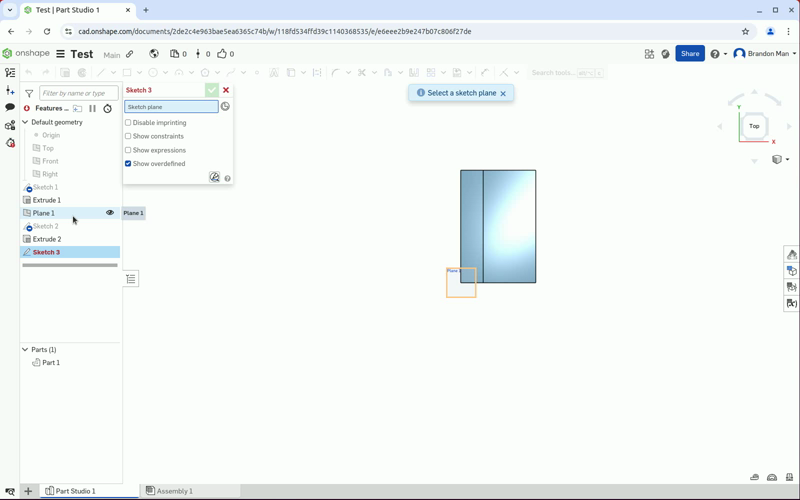
click(73, 215)
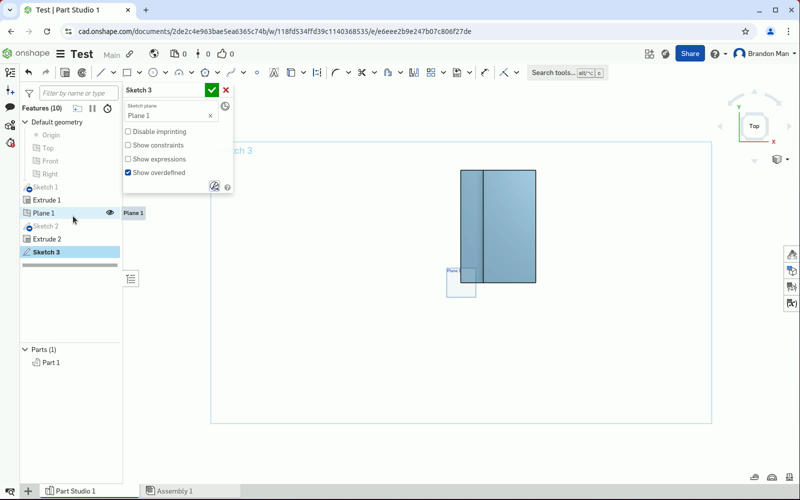
mouse_move(73, 352)
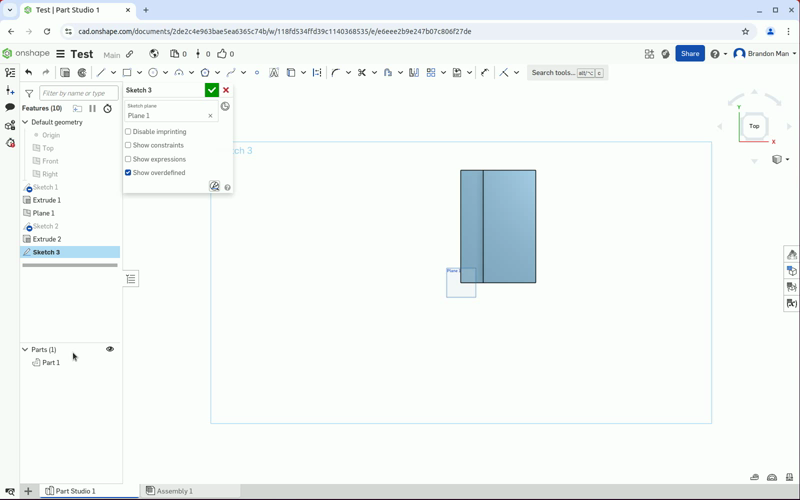
key(y)
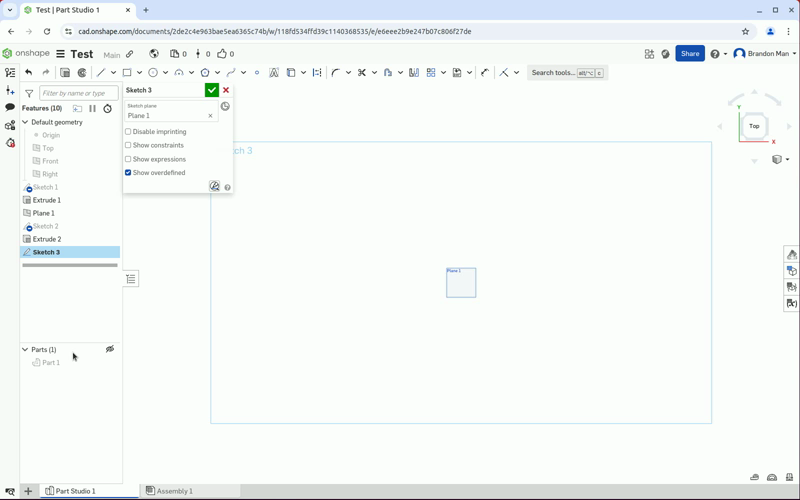
key(c)
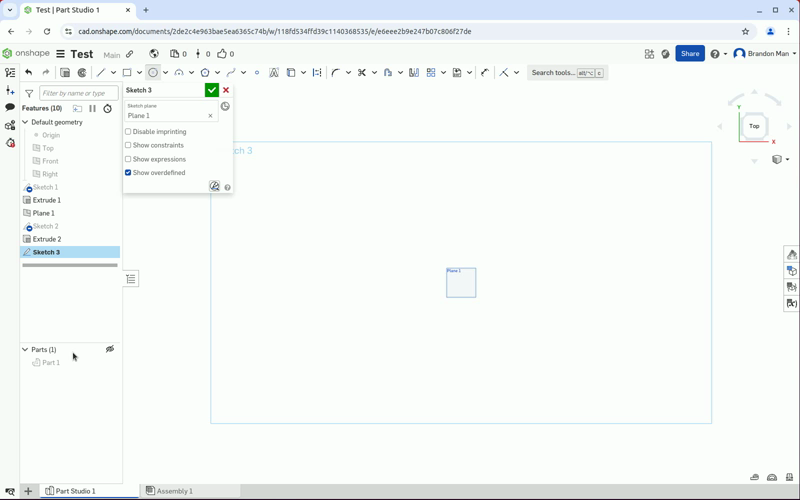
key_down(shift)
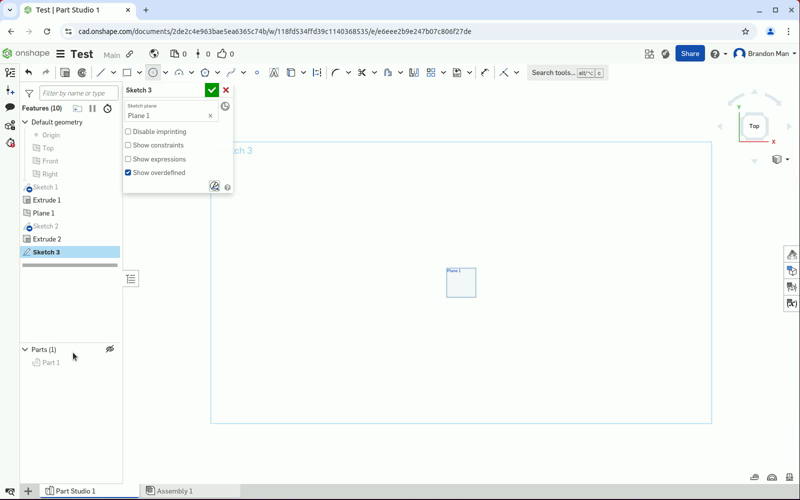
mouse_move(510, 226)
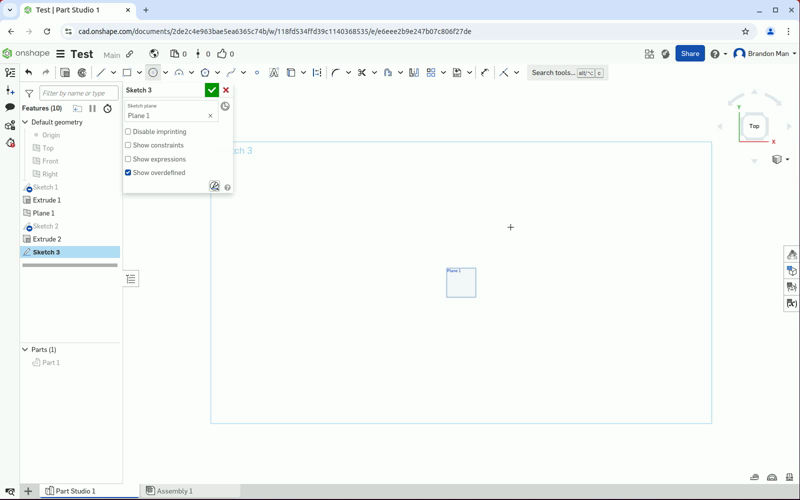
click(510, 226)
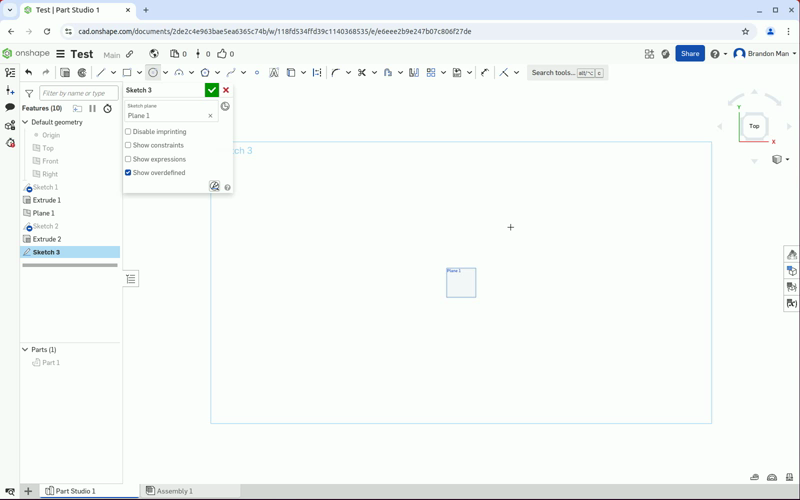
key_up(shift)
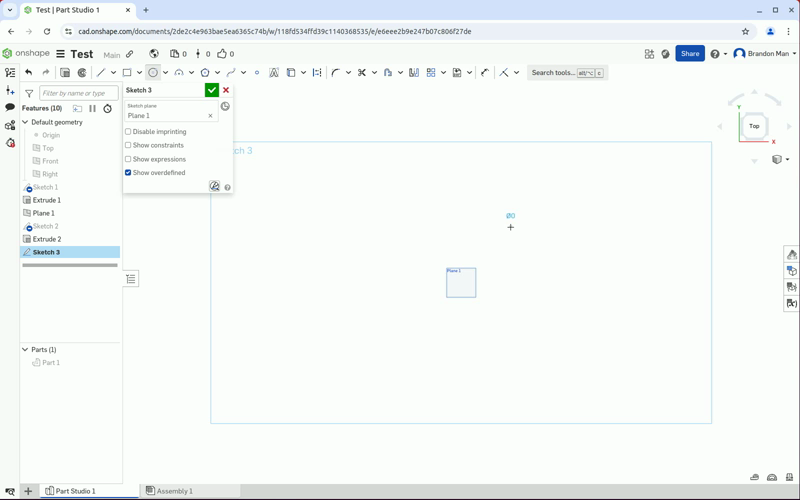
mouse_move(526, 226)
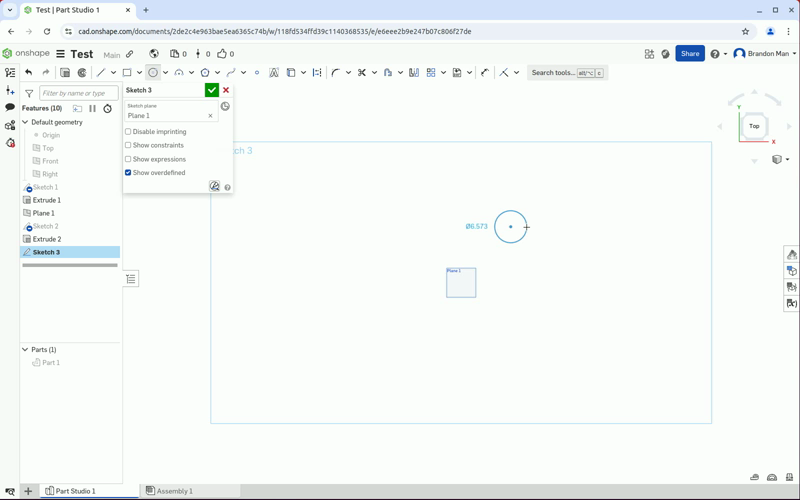
click(526, 226)
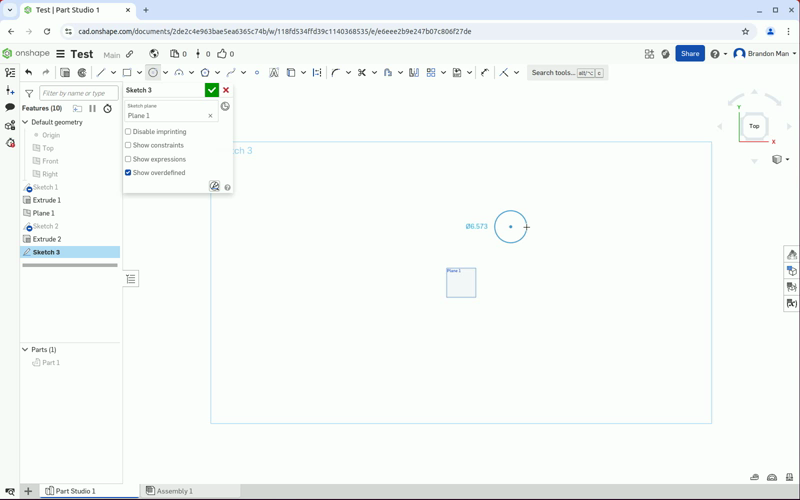
key(esc)
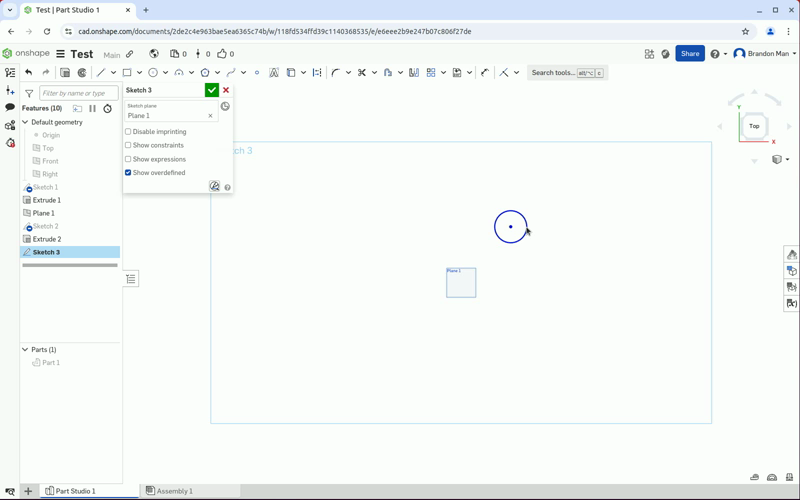
mouse_move(524, 231)
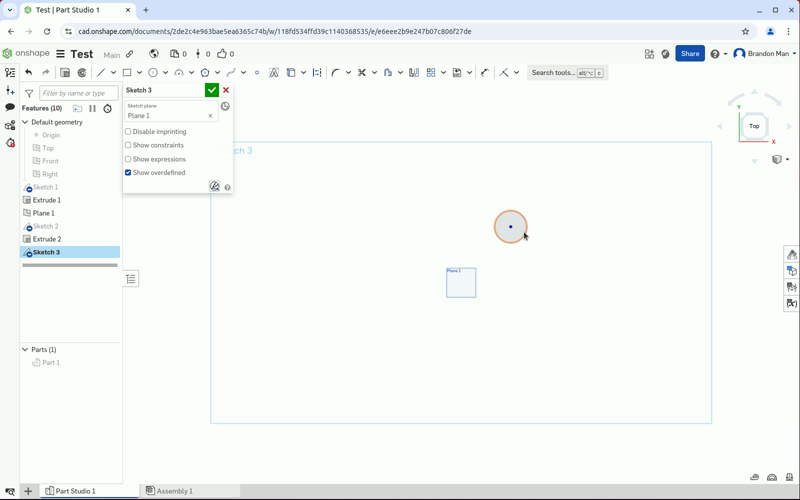
scroll(6)
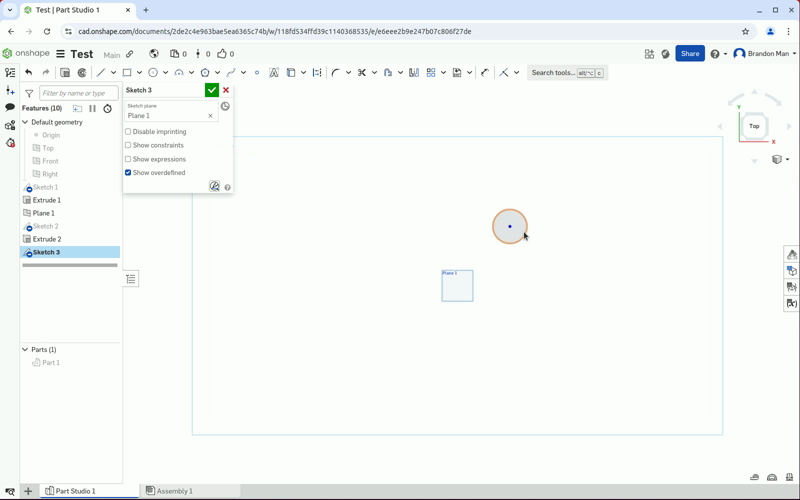
scroll(6)
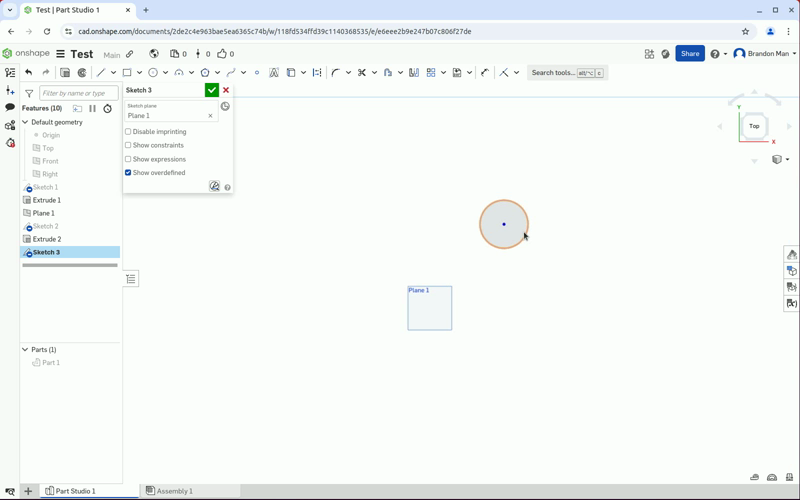
scroll(6)
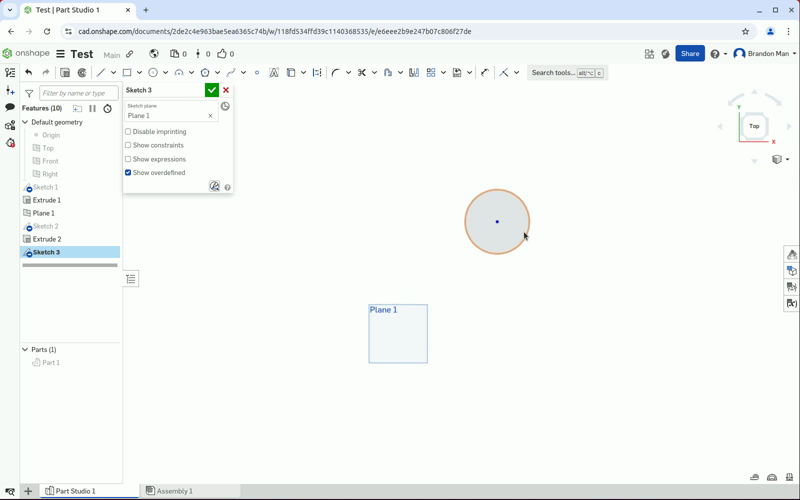
scroll(6)
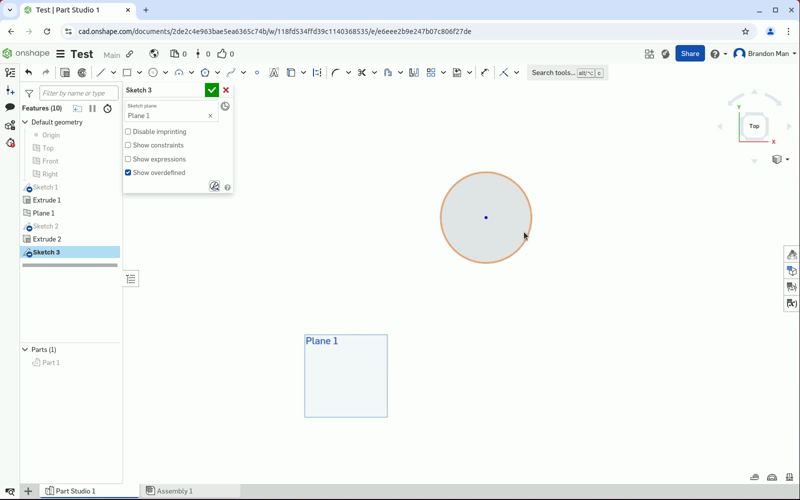
scroll(6)
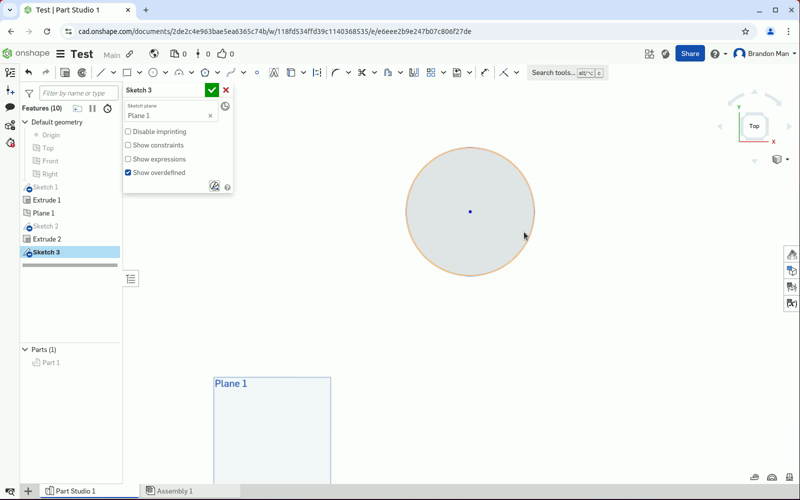
scroll(6)
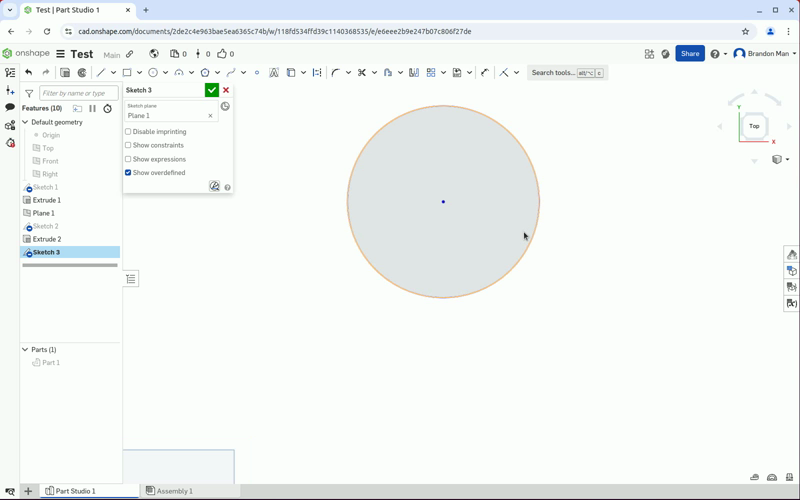
scroll(6)
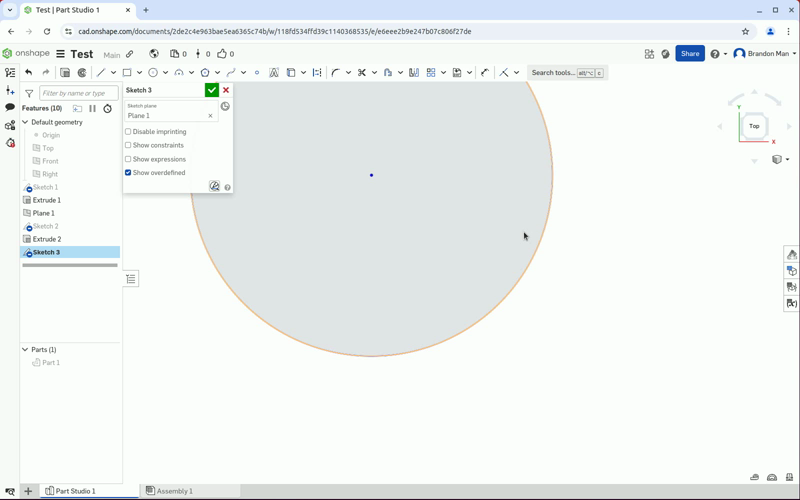
click(524, 231)
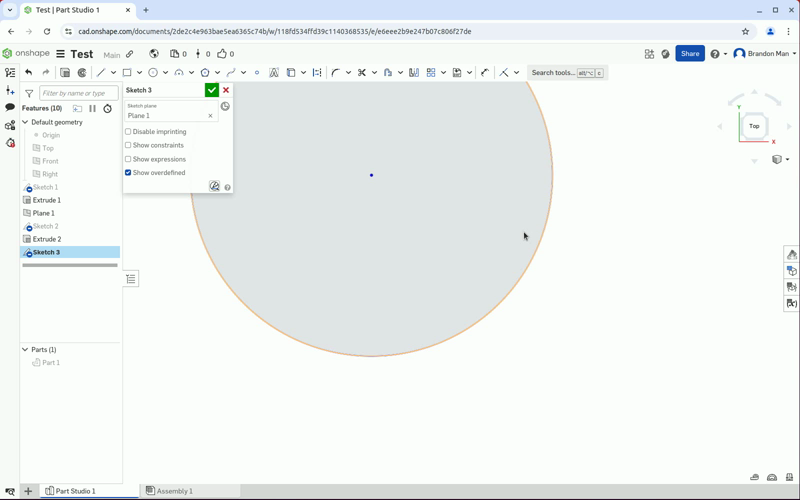
scroll(-6)
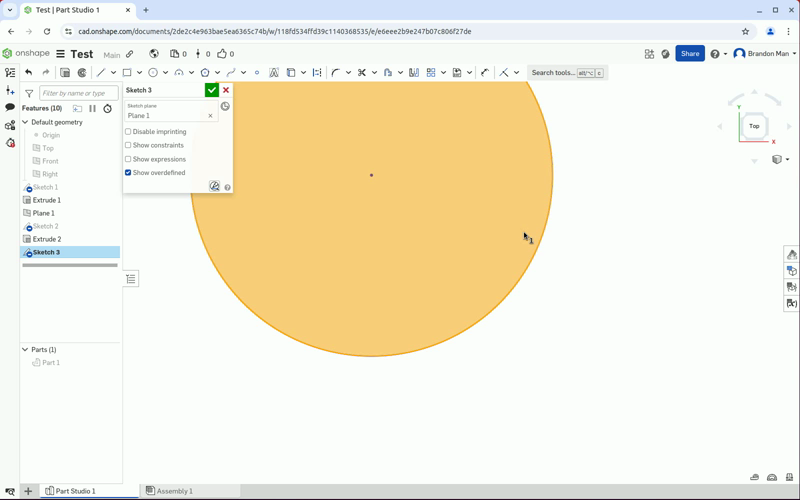
scroll(-6)
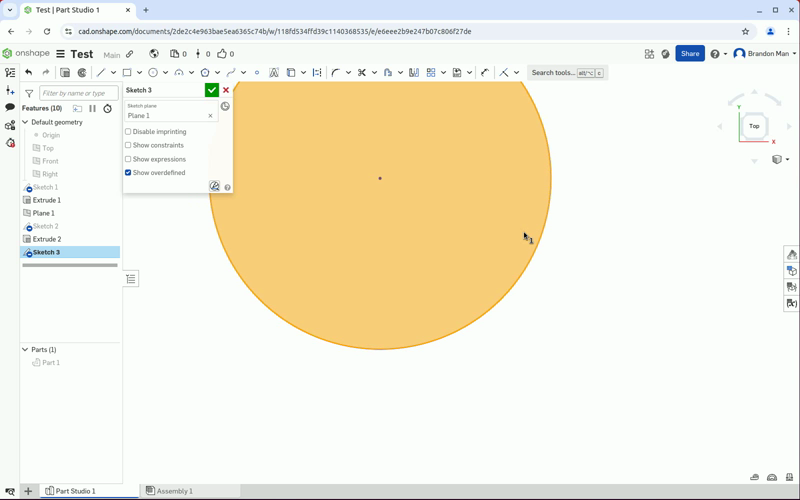
scroll(-6)
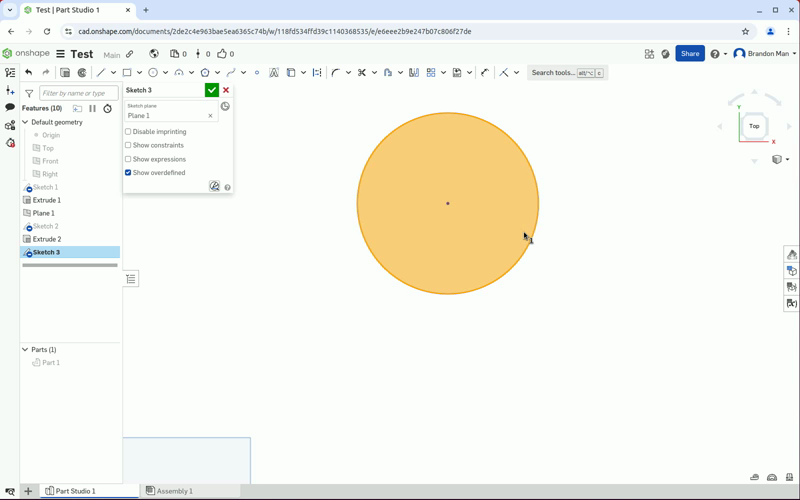
scroll(-6)
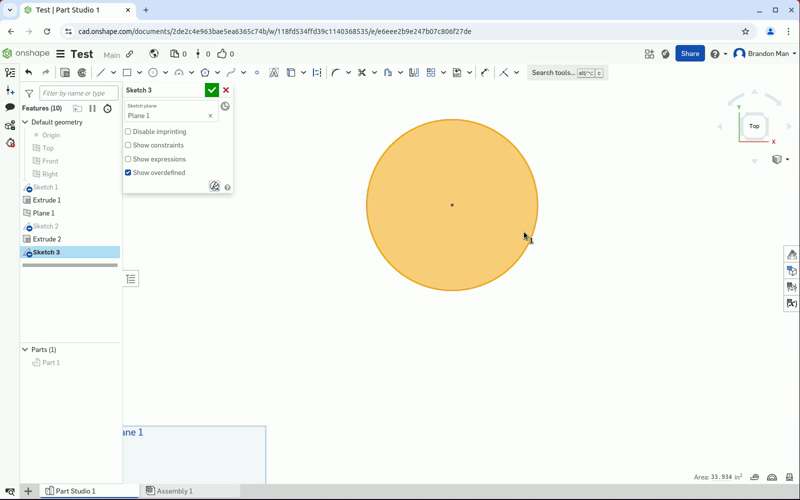
scroll(-6)
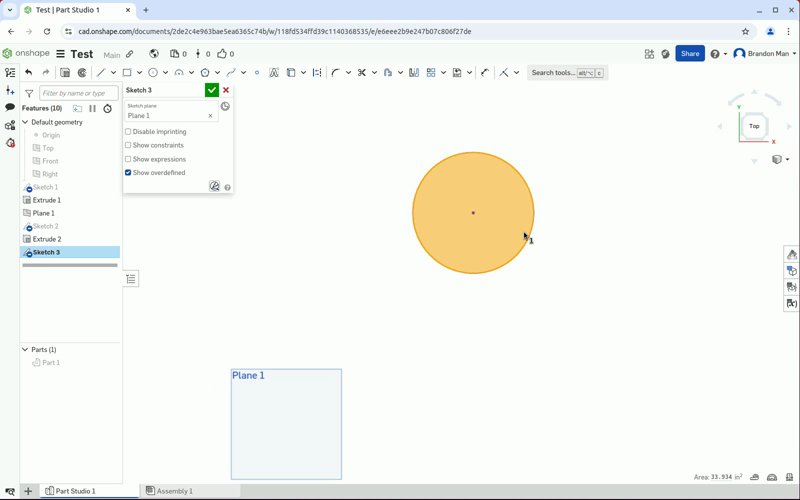
scroll(-6)
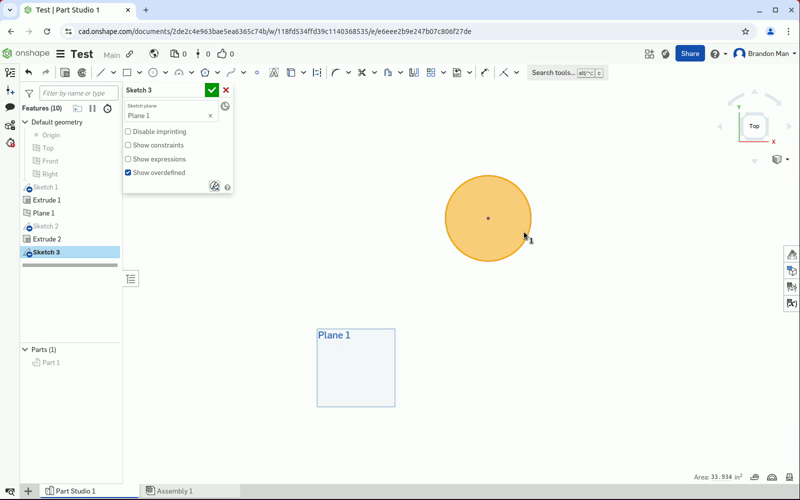
scroll(-6)
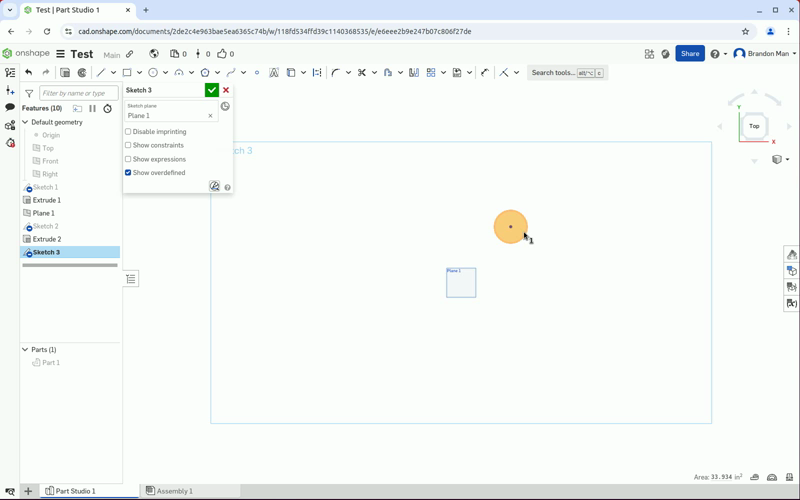
mouse_move(73, 352)
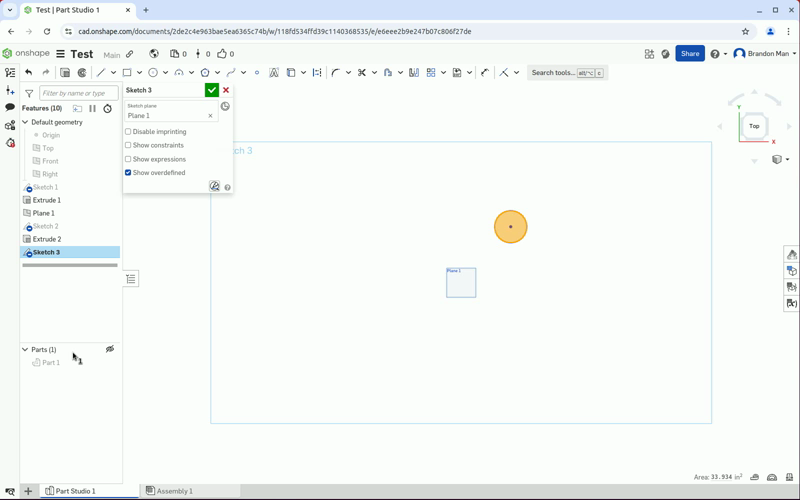
key(shift+y)
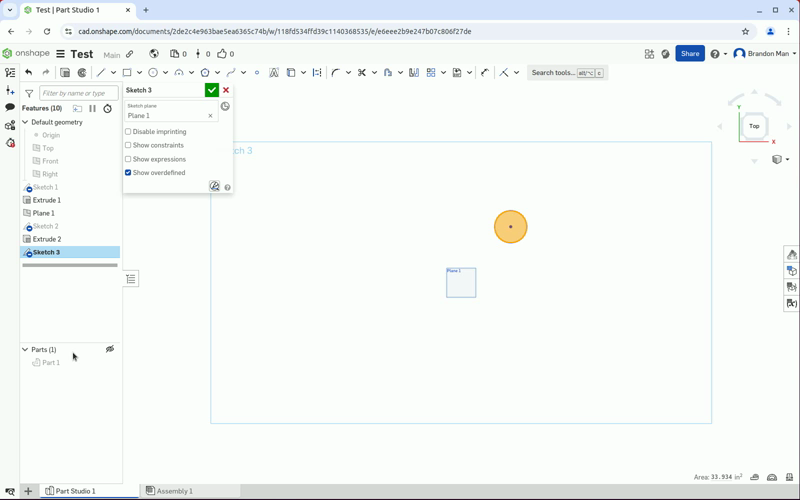
key(shift+e)
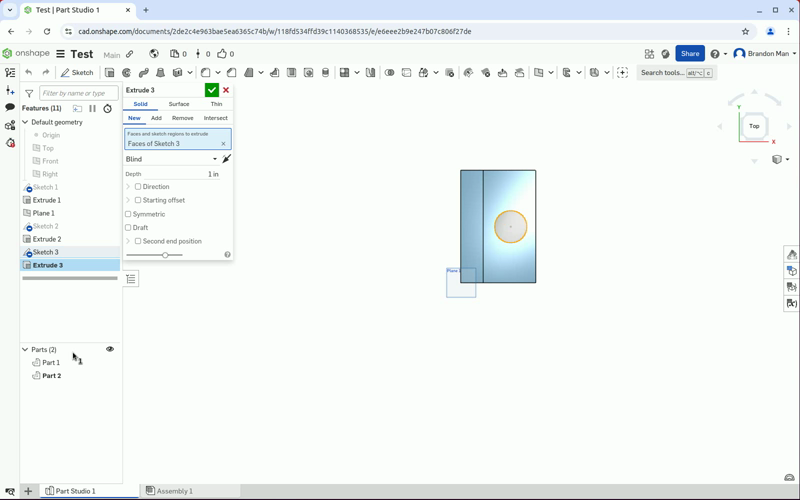
mouse_move(143, 106)
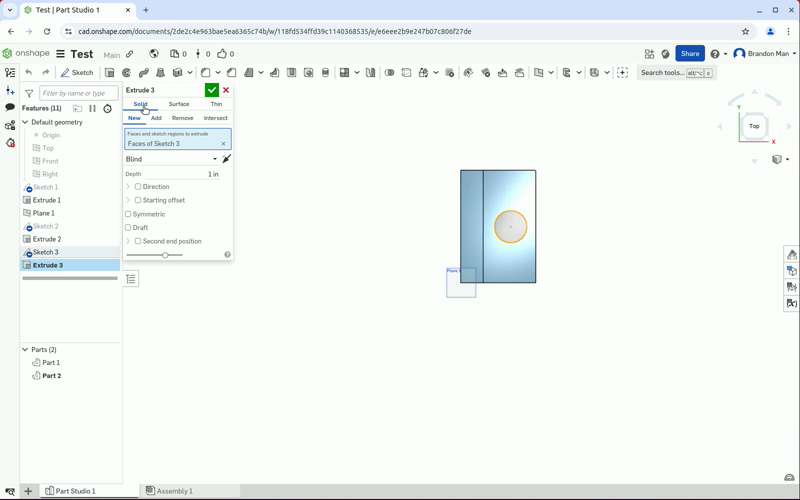
click(143, 106)
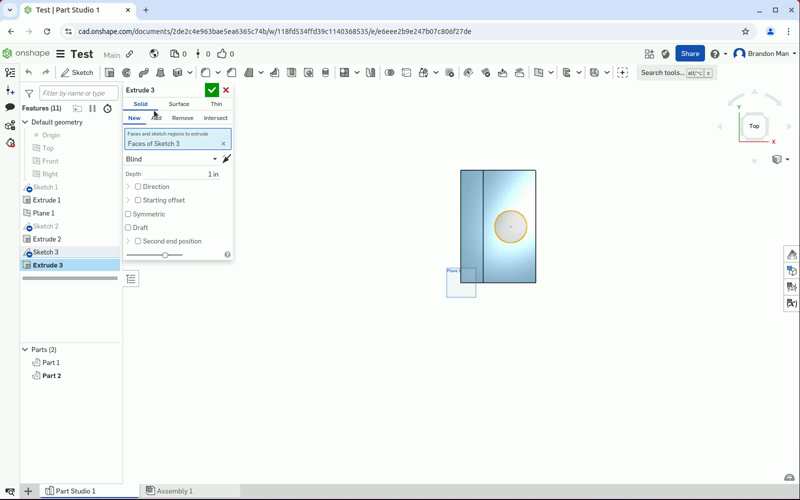
mouse_move(186, 120)
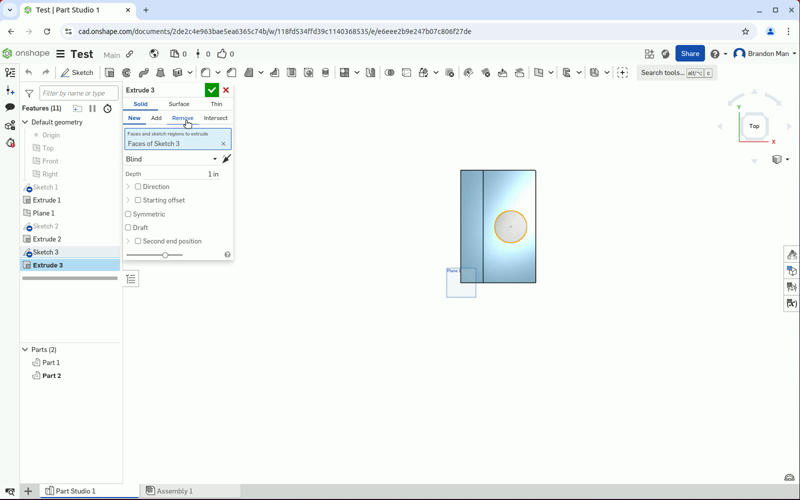
click(186, 120)
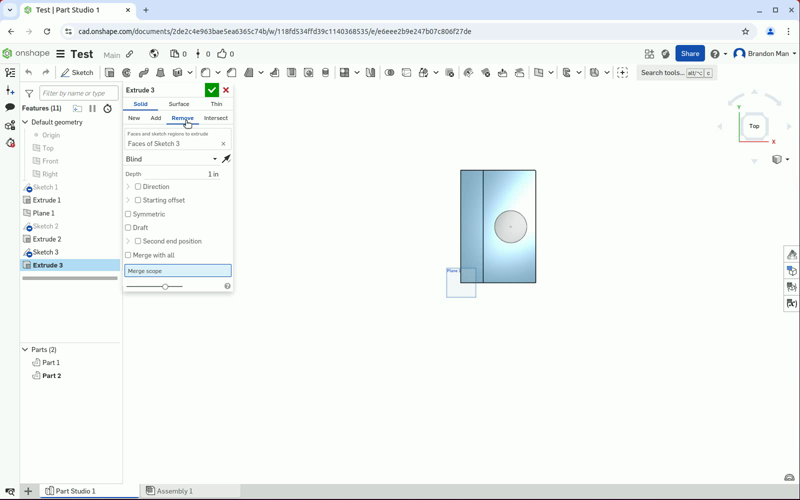
key(tab, 4)
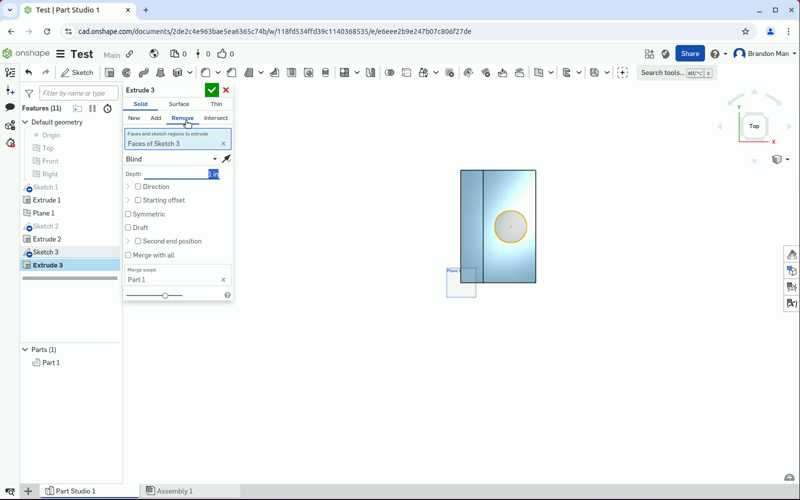
text(30.811)
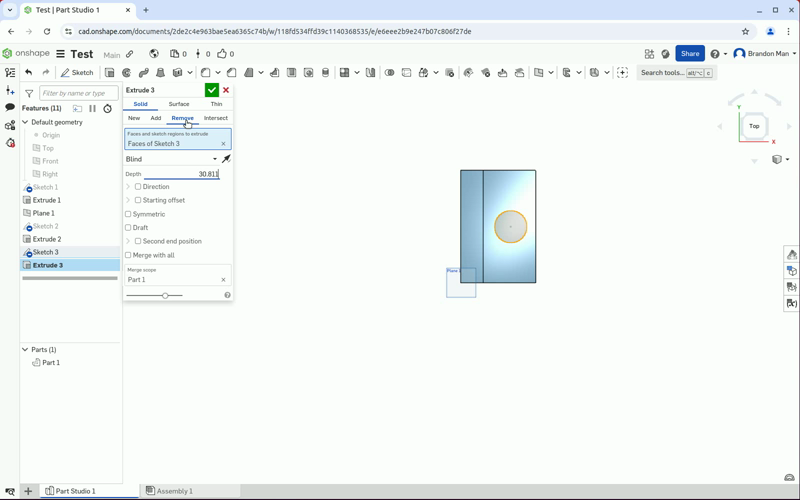
key(tab, 6)
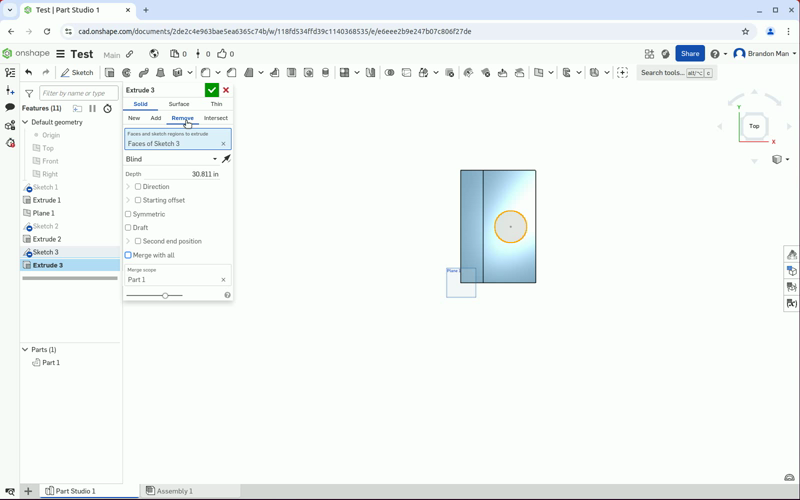
key(space)
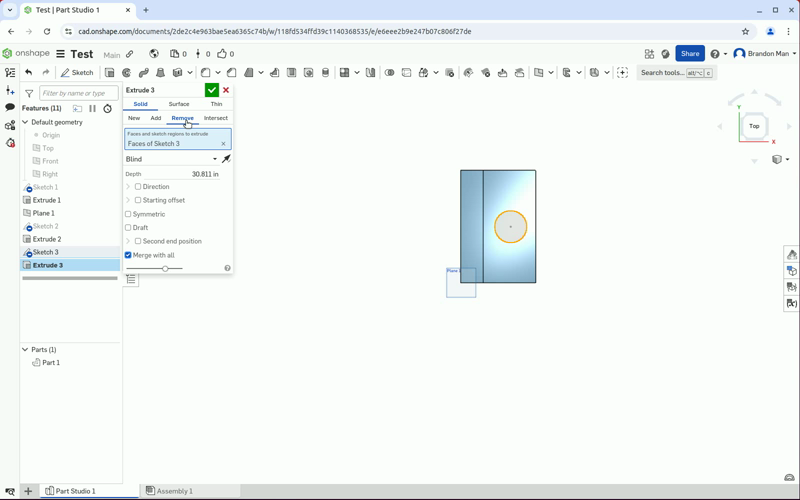
key(enter)
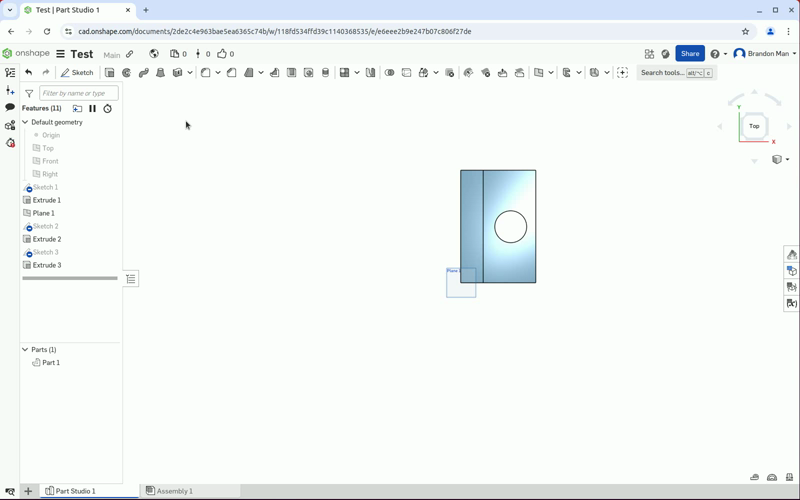
key(shift+h)
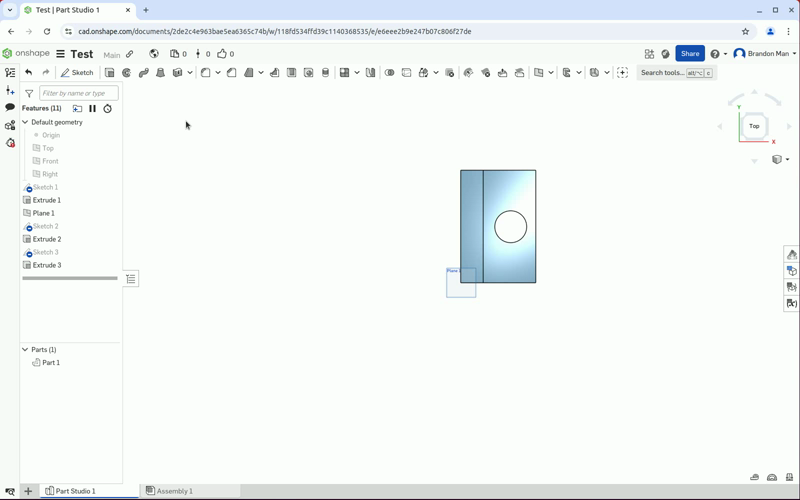
key(shift+h)
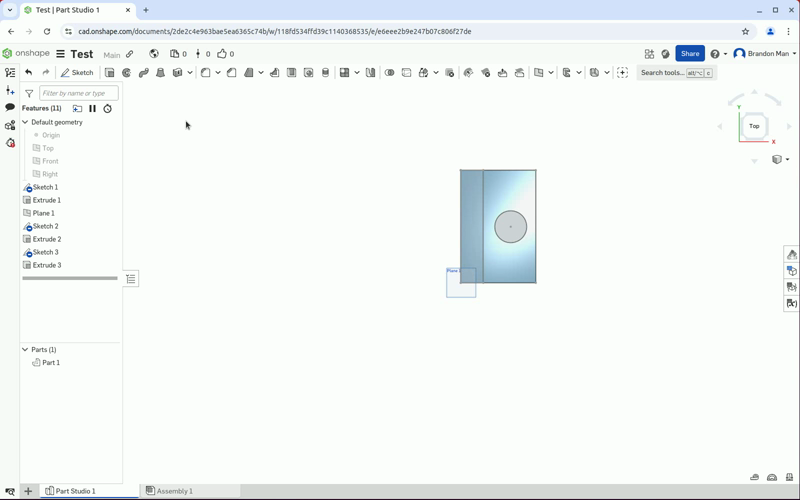
key(shift+7)
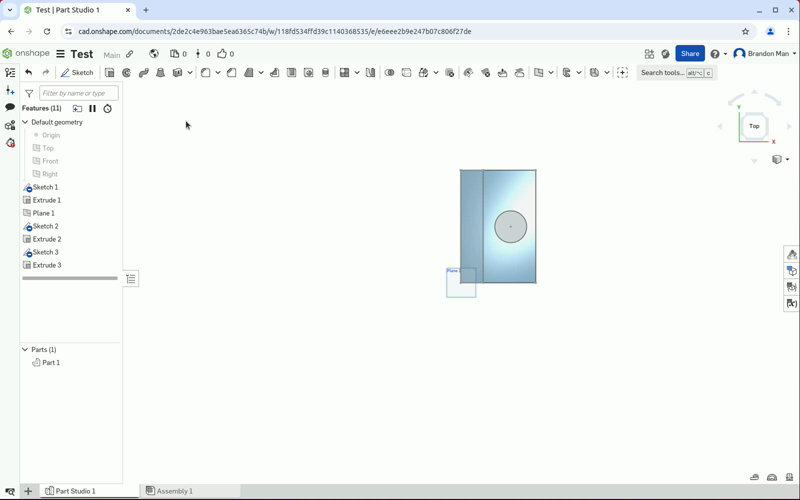
key(up, 3)
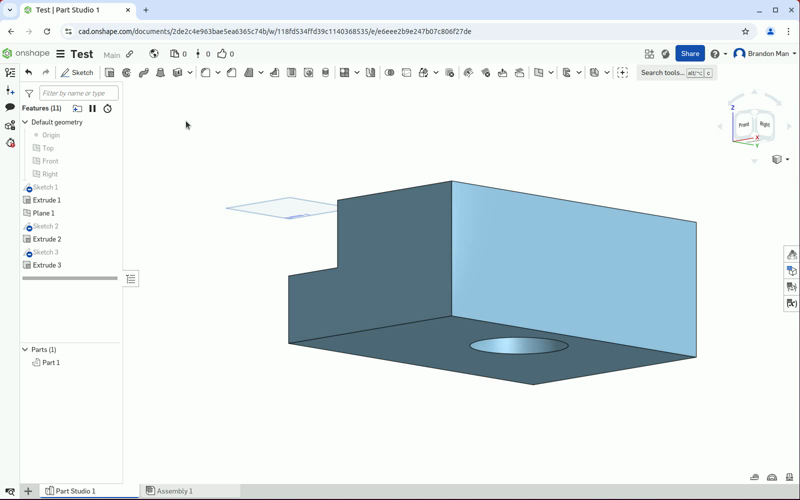
key(left, 3)
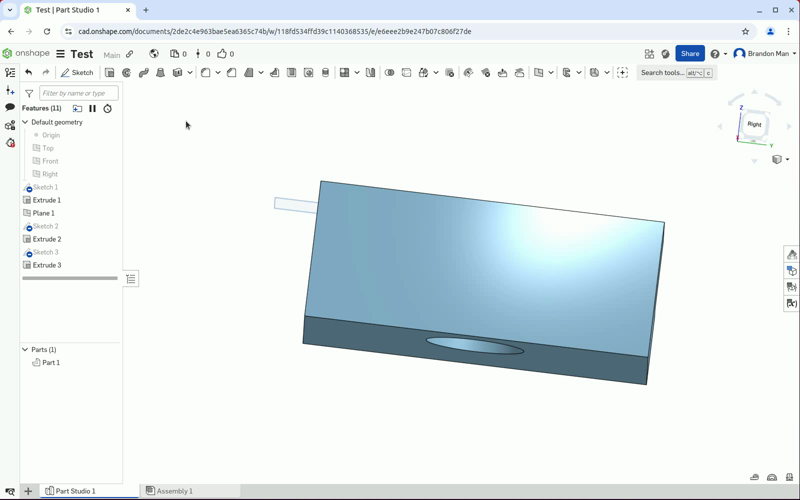
key(right, 3)
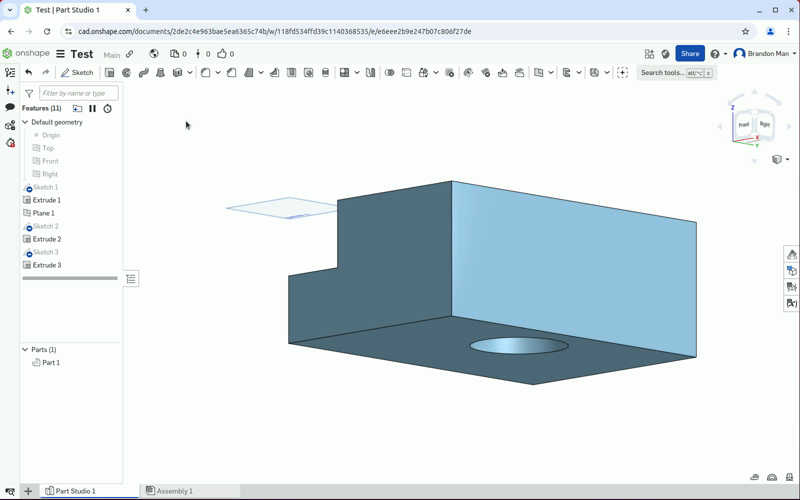
key(down, 3)
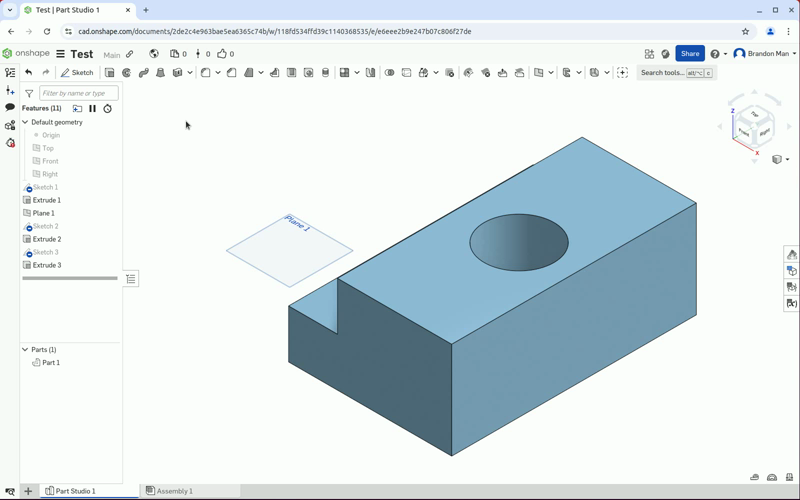
mouse_move(73, 189)
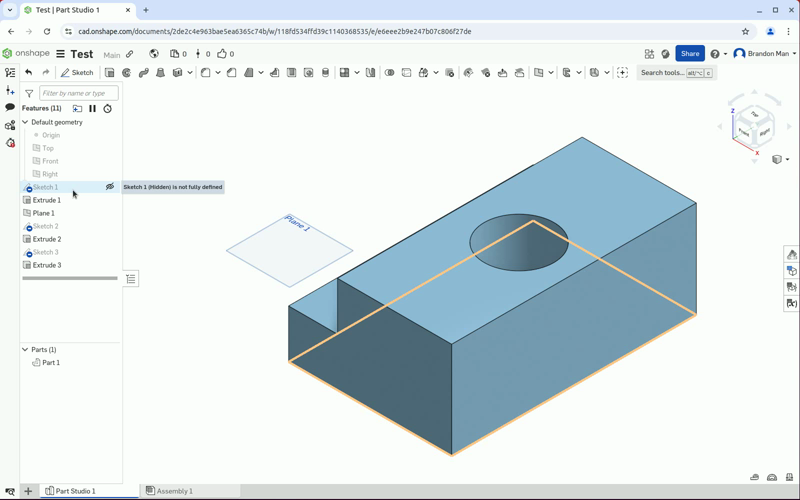
click(73, 189)